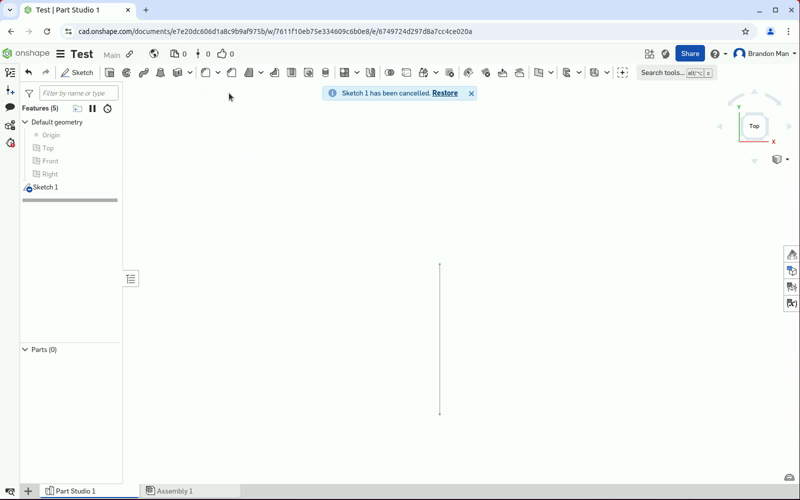
key(shift+h)
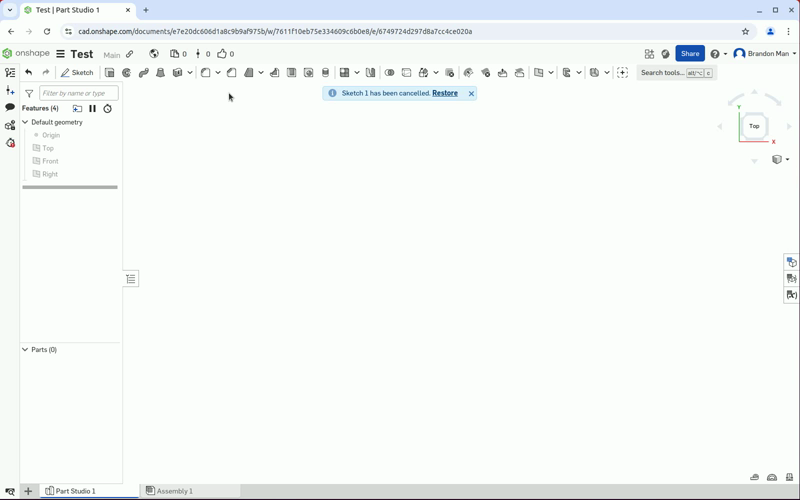
mouse_move(73, 352)
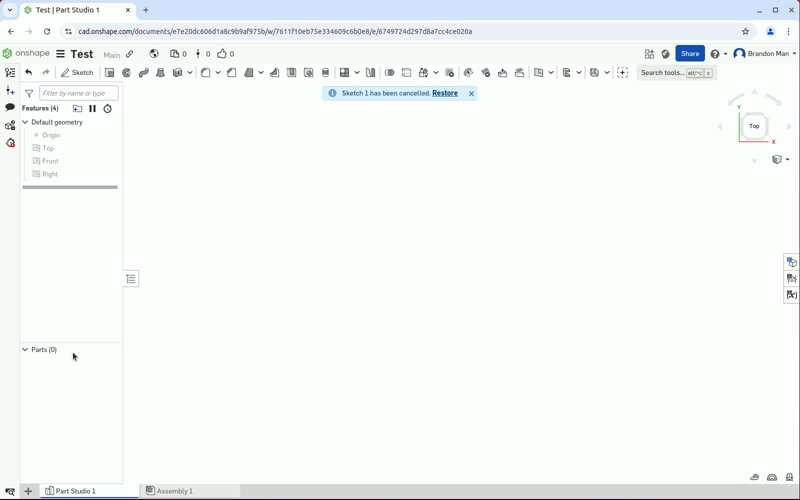
key(y)
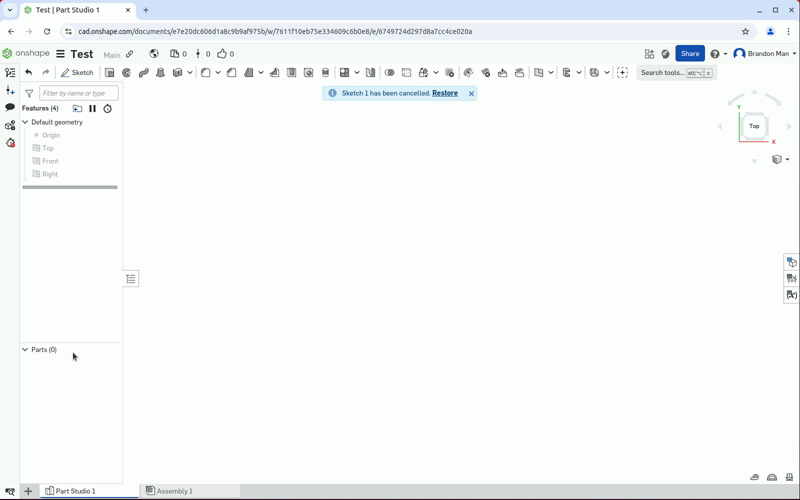
key(shift+p)
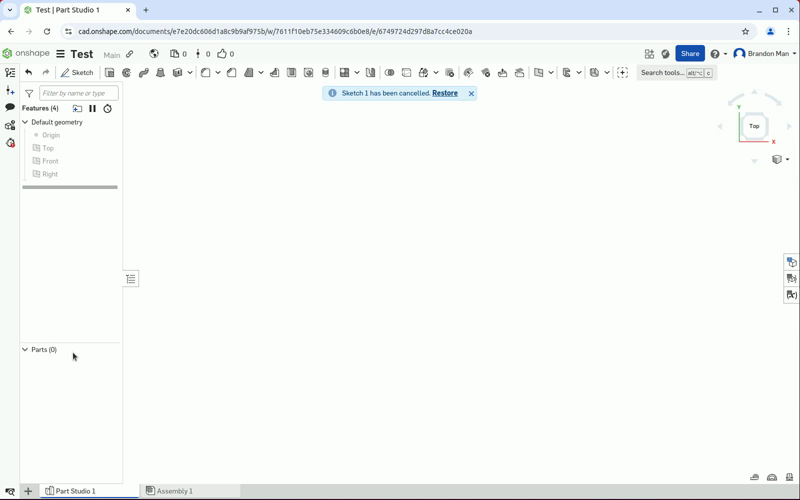
key(space)
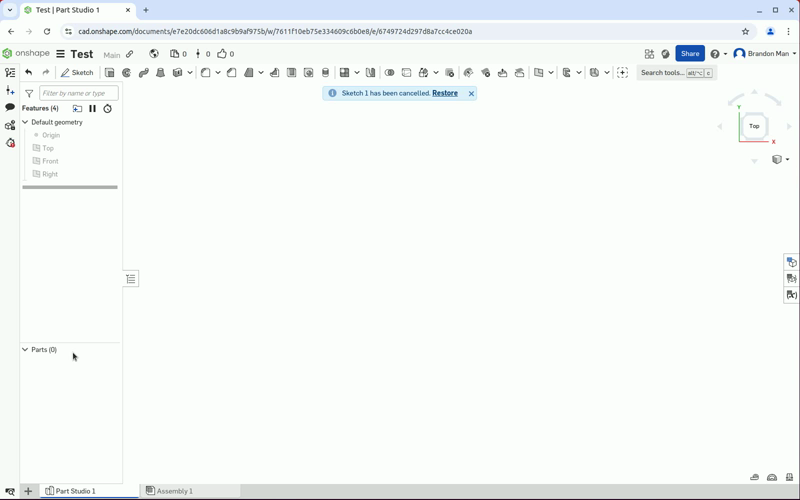
key_down(shift)
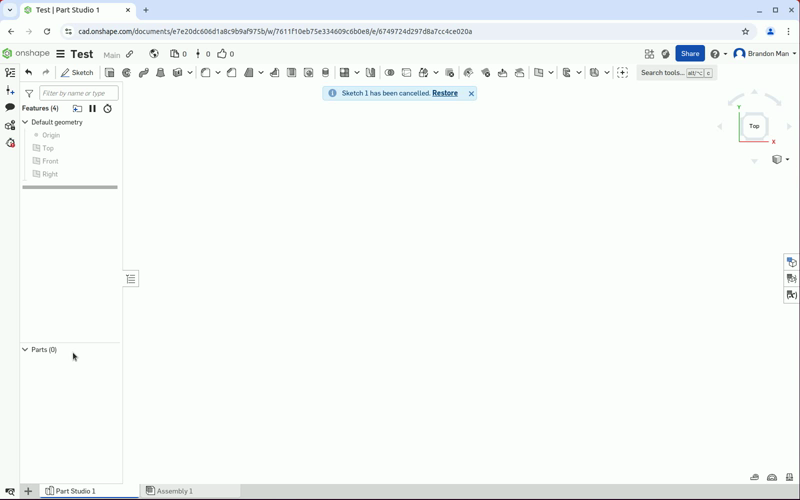
key(up)
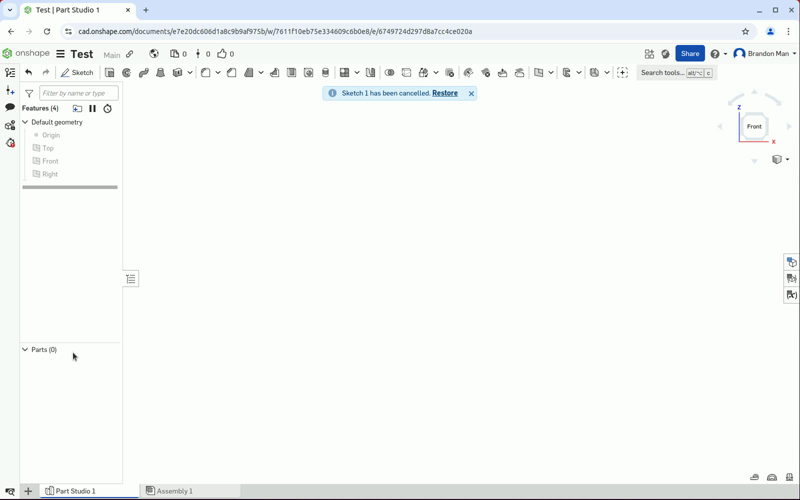
key_up(shift)
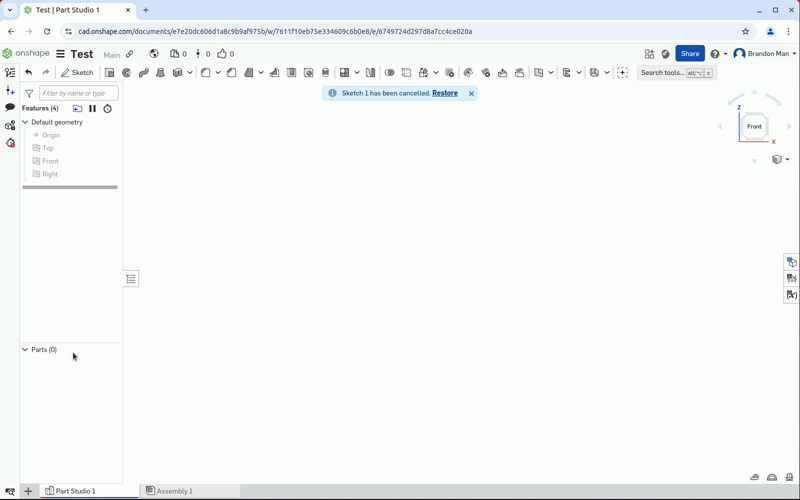
mouse_move(73, 352)
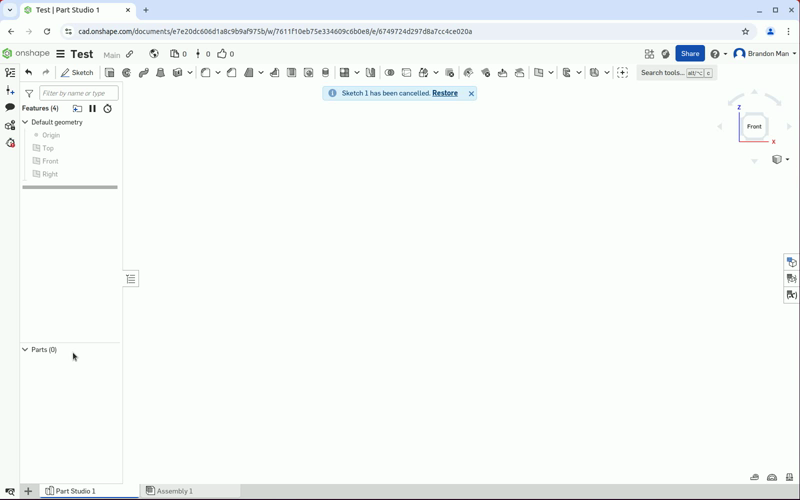
key(shift+y)
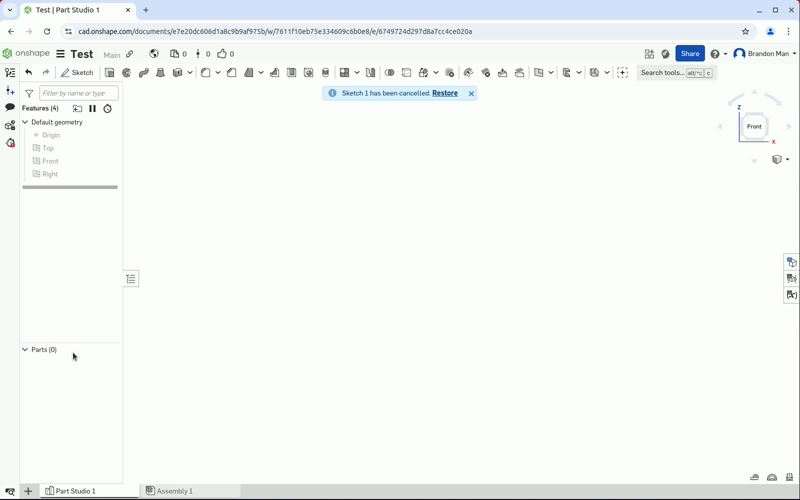
key(shift+s)
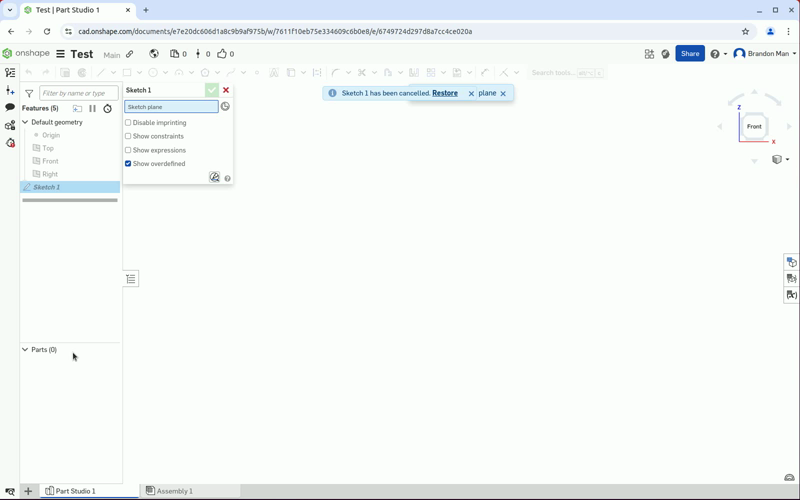
mouse_move(73, 163)
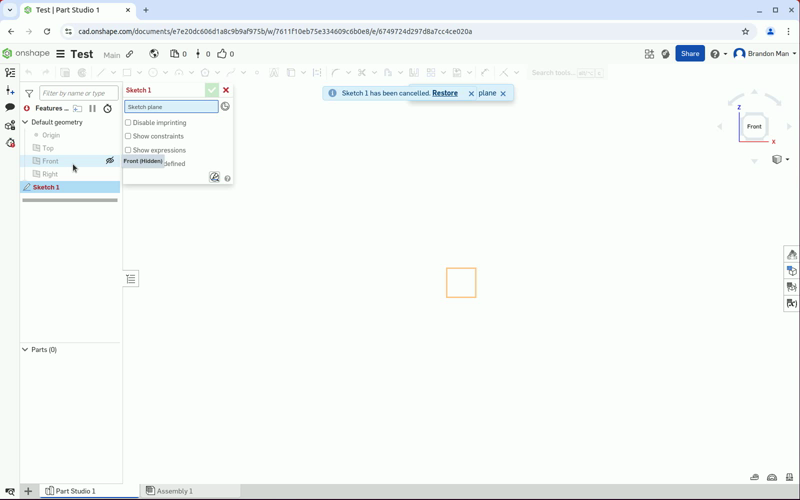
click(73, 163)
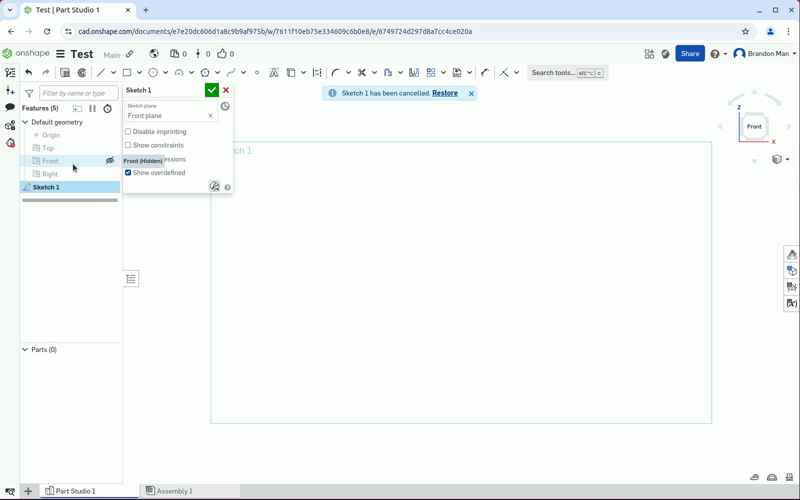
mouse_move(73, 352)
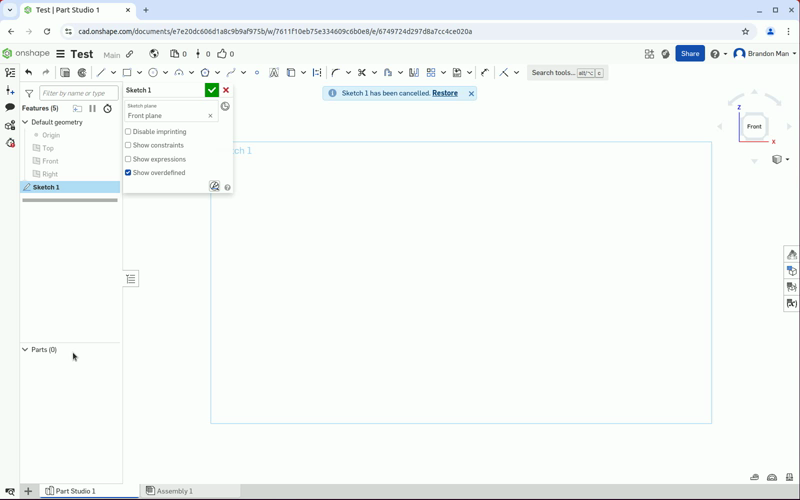
key(y)
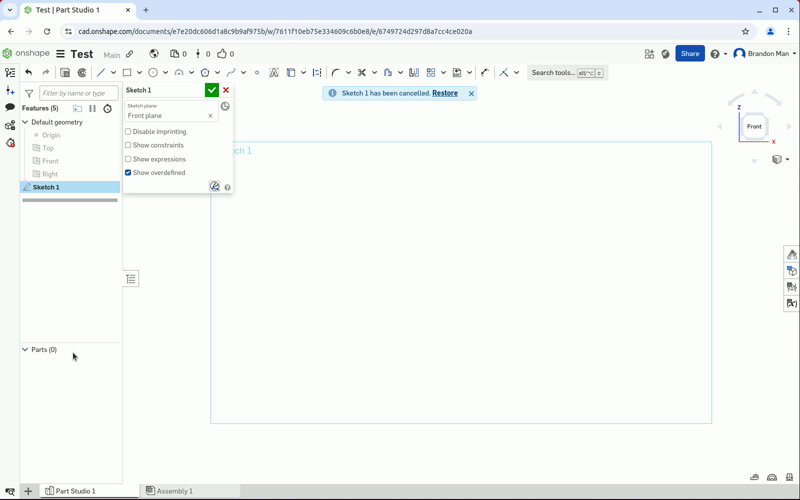
key(a)
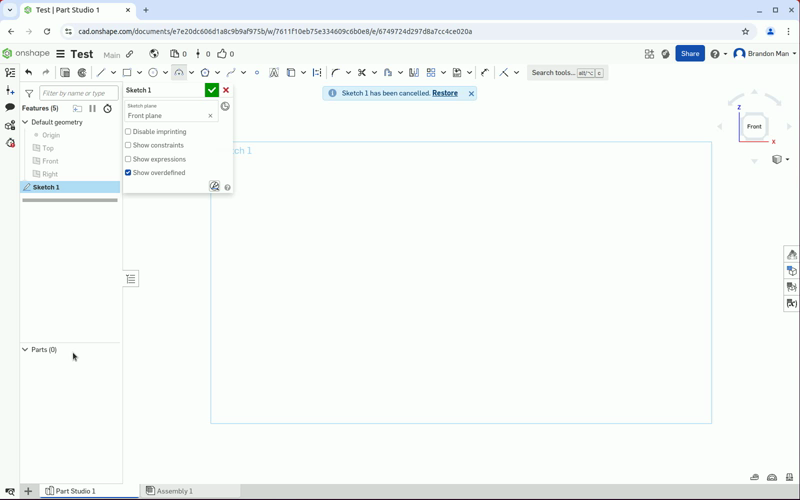
key_down(shift)
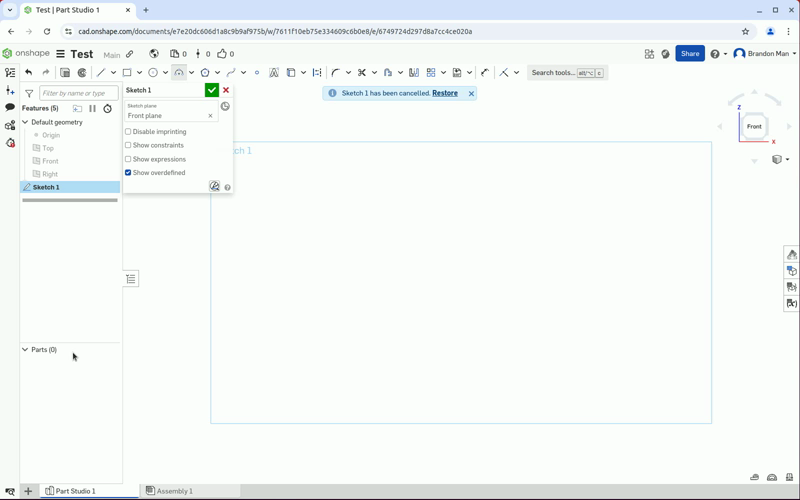
mouse_move(348, 353)
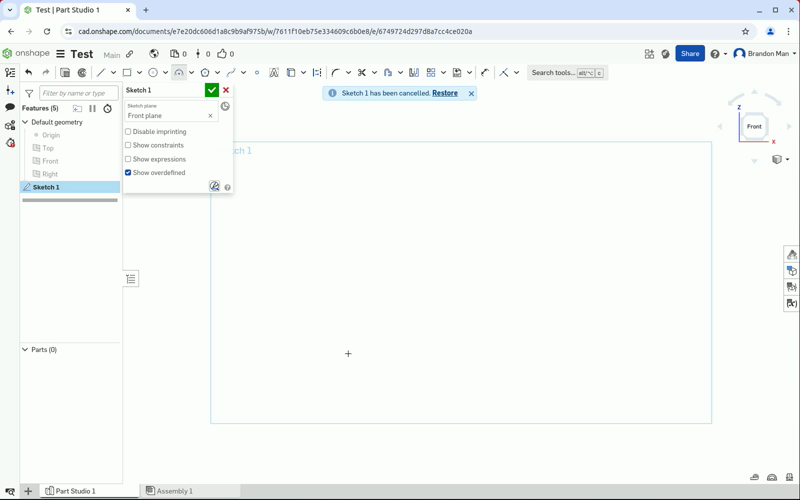
click(348, 353)
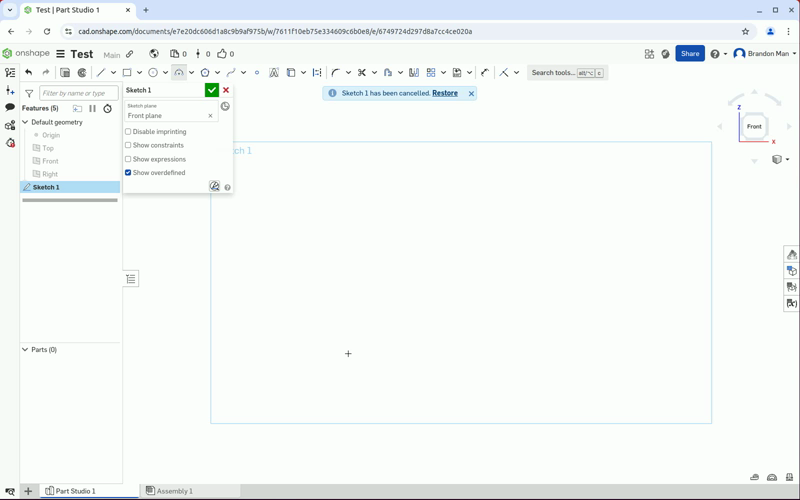
key_up(shift)
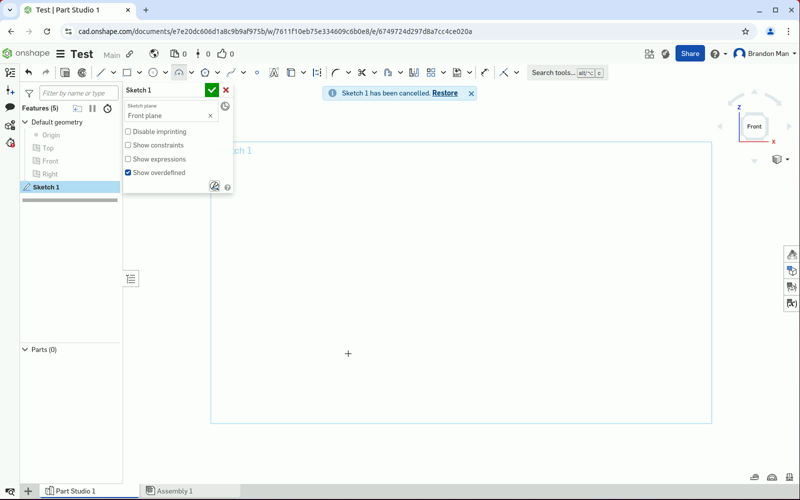
key_down(shift)
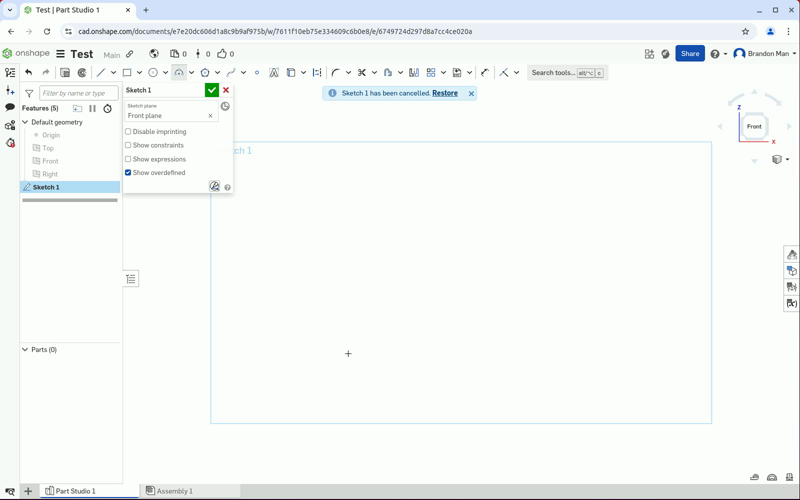
mouse_move(355, 360)
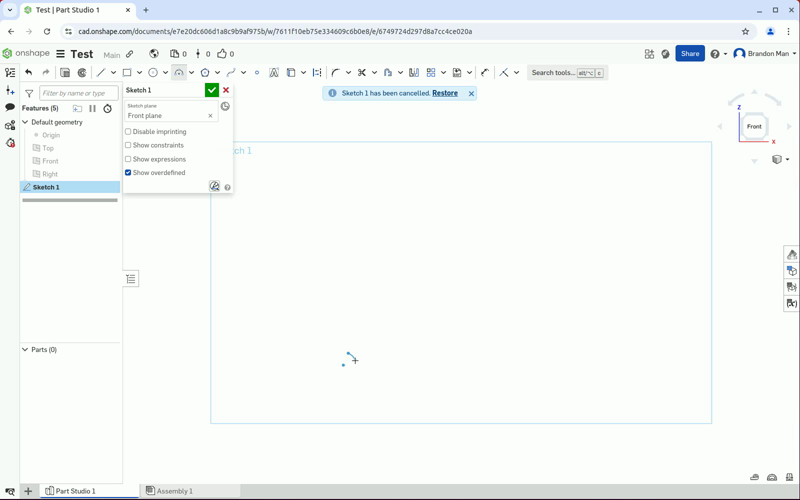
click(355, 360)
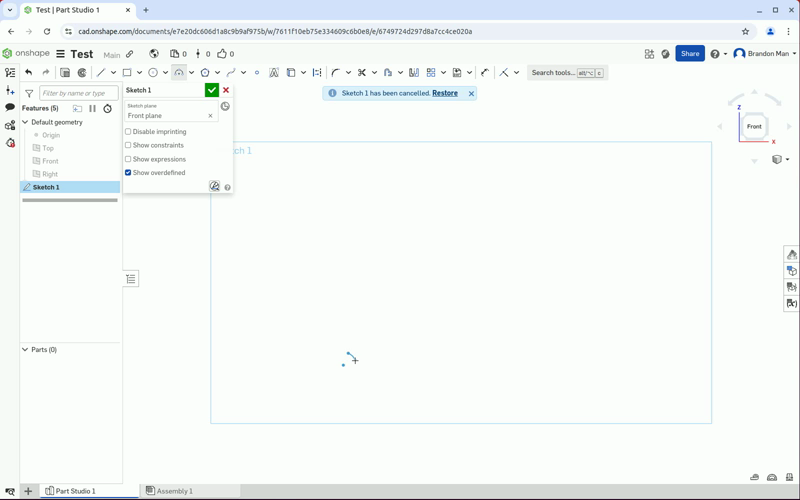
mouse_move(350, 358)
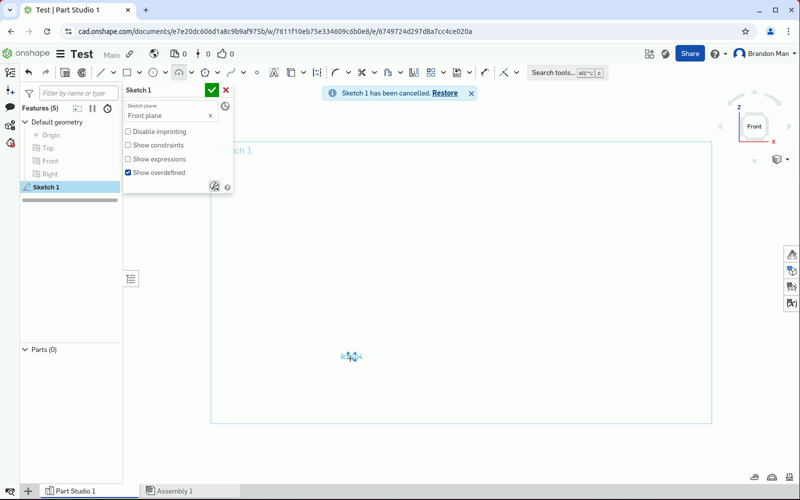
click(350, 358)
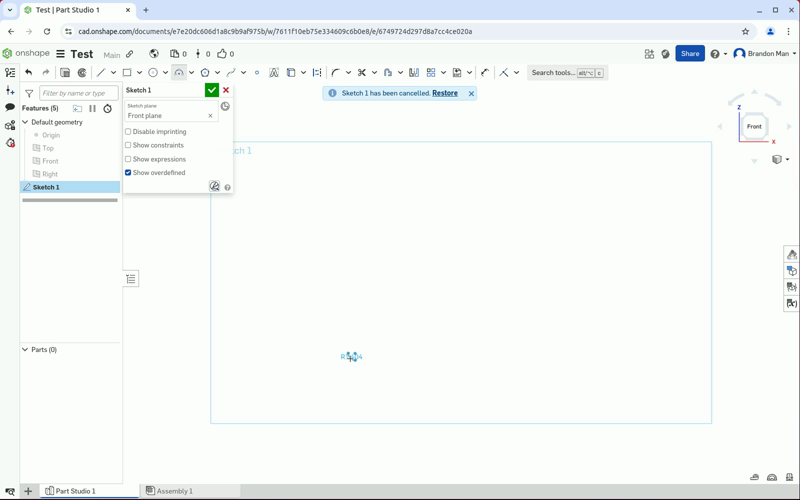
key_up(shift)
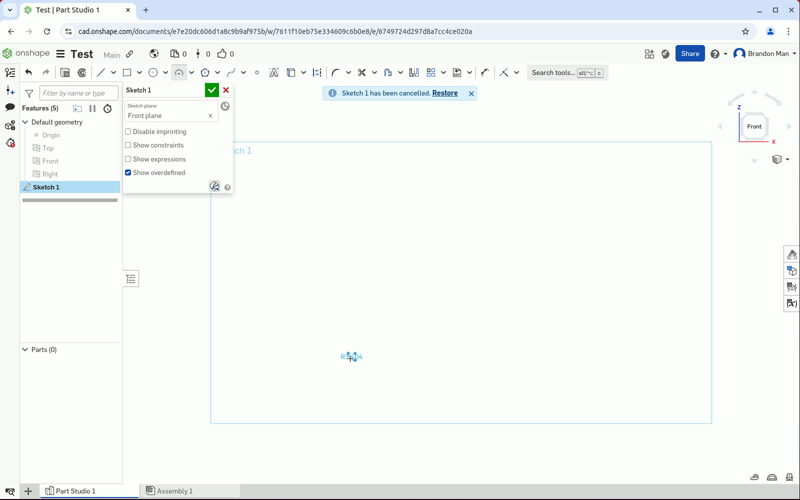
key(esc)
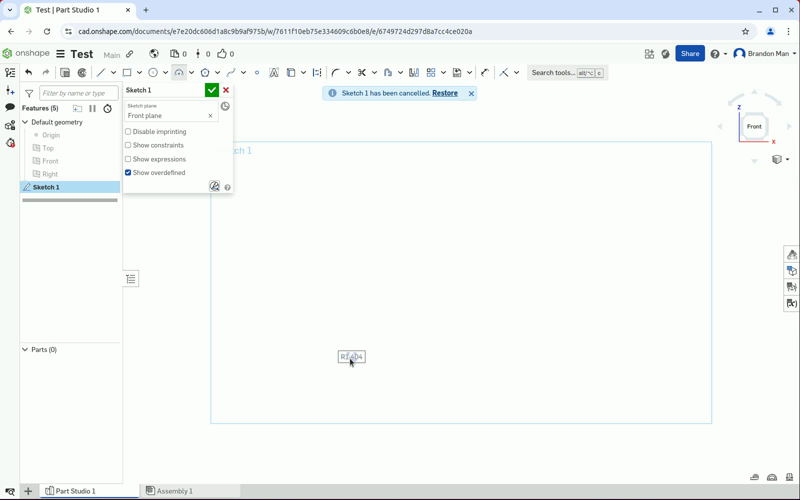
key(l)
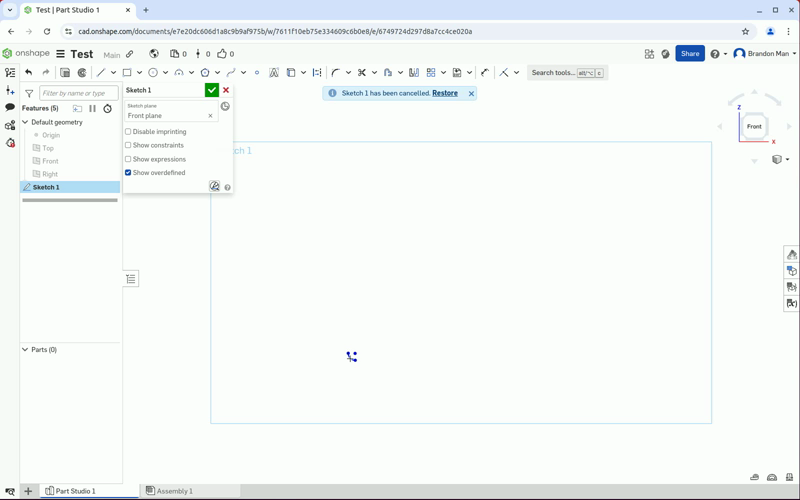
mouse_move(355, 360)
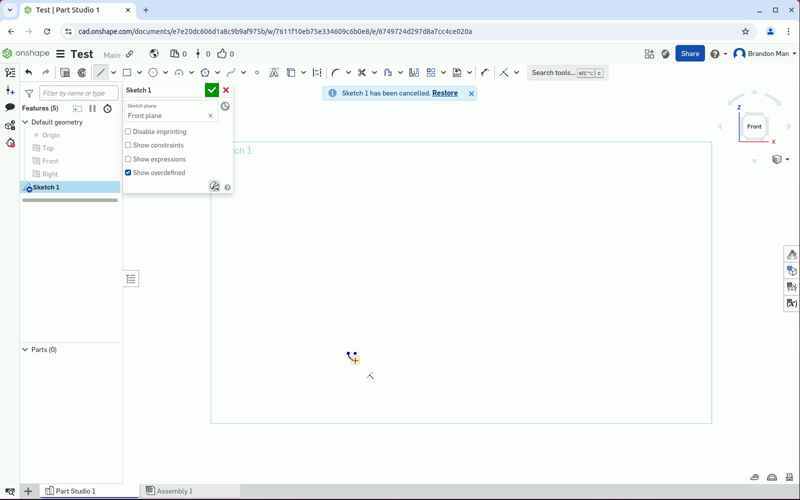
click(355, 360)
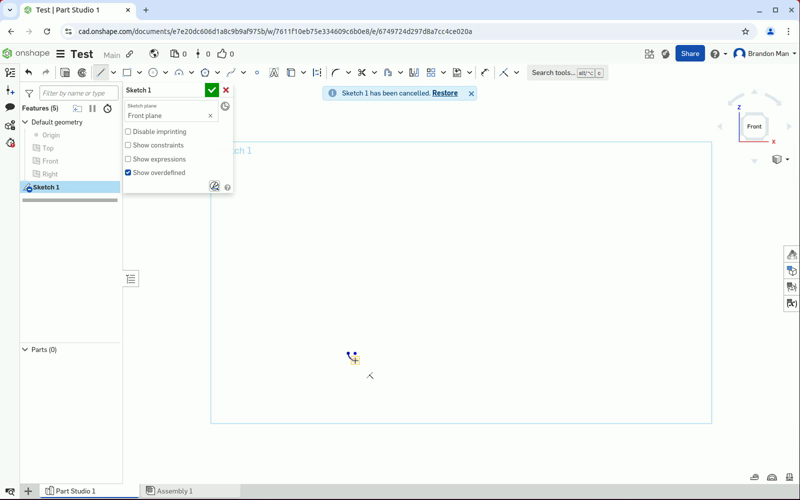
key_down(shift)
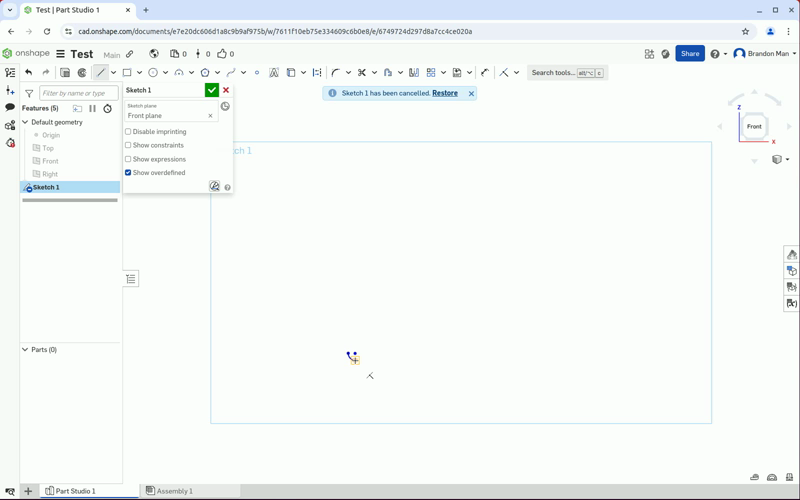
mouse_move(496, 360)
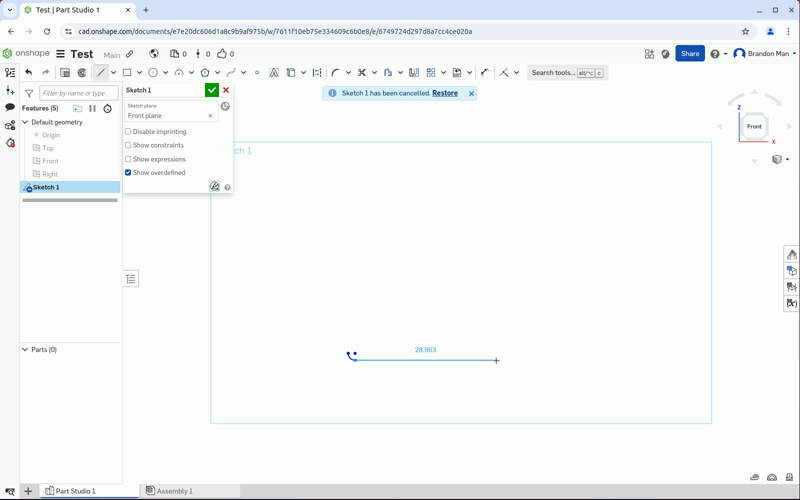
click(496, 360)
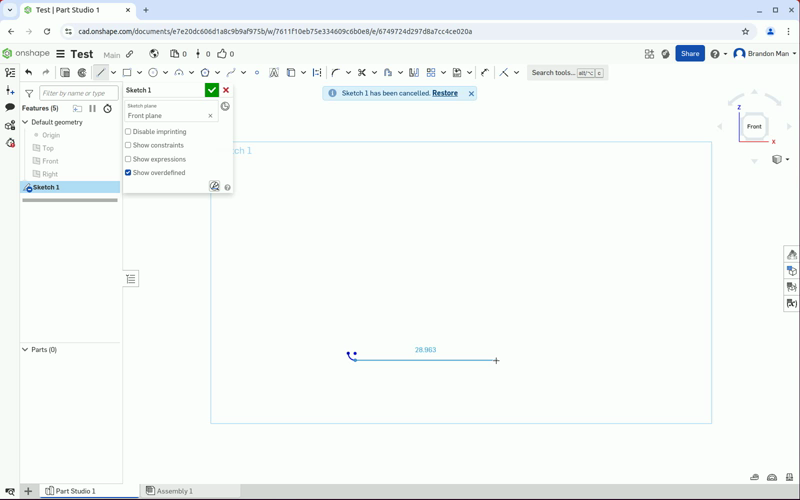
key_up(shift)
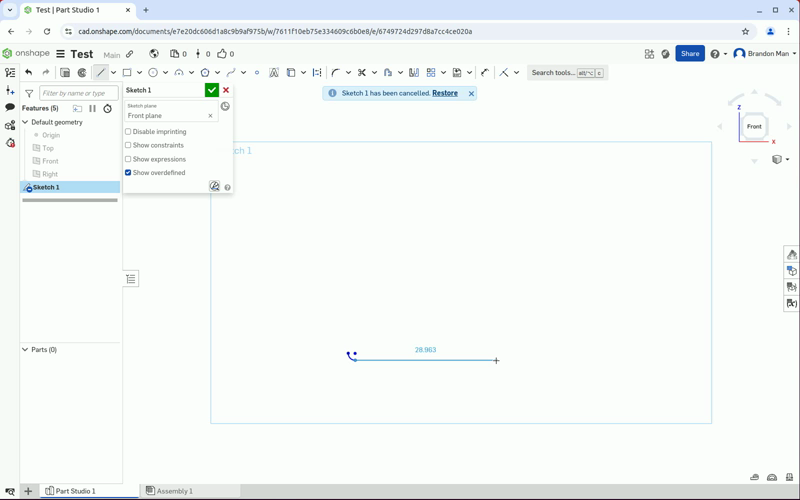
key(esc)
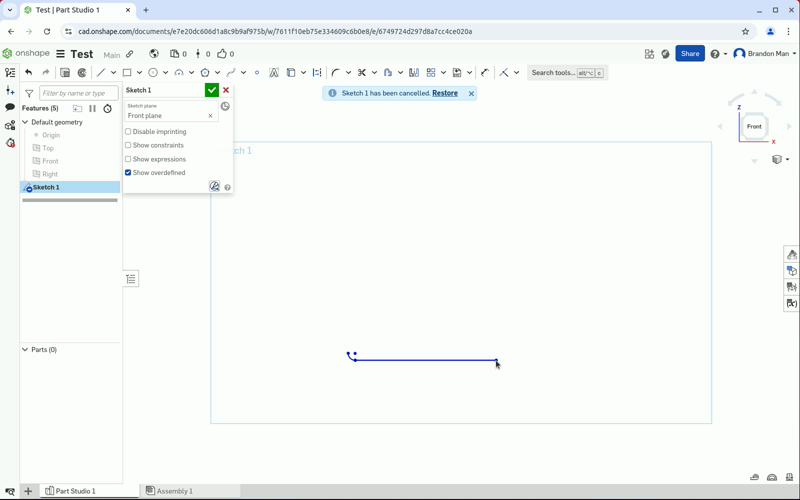
key(a)
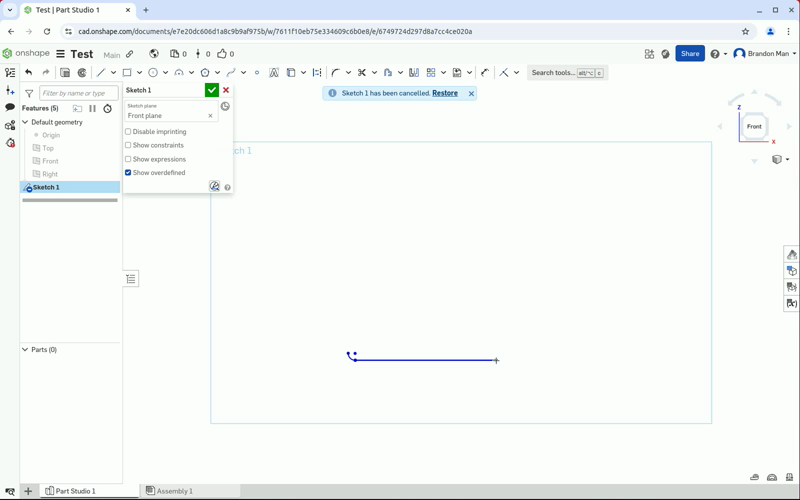
mouse_move(496, 360)
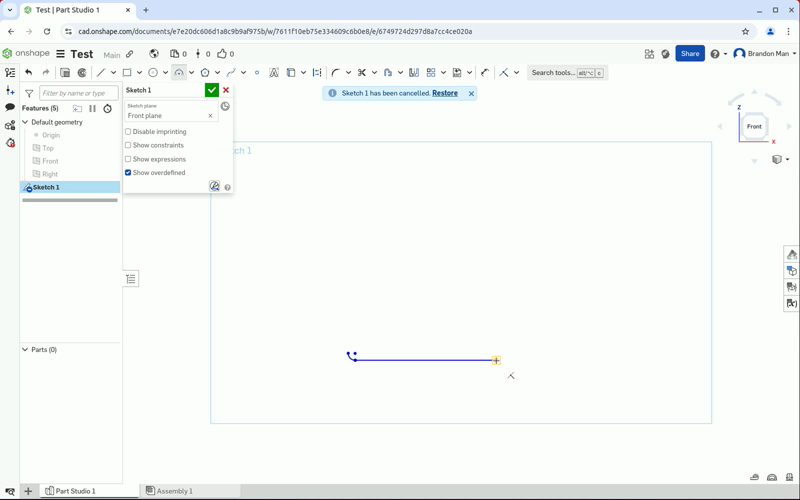
click(496, 360)
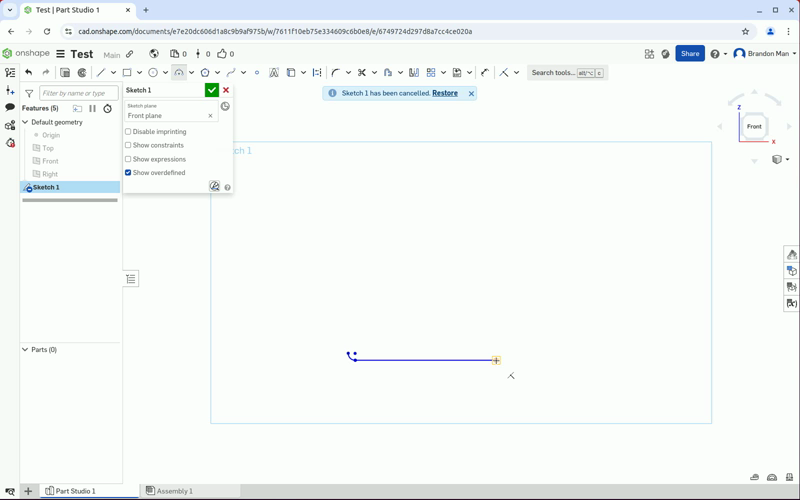
key_down(shift)
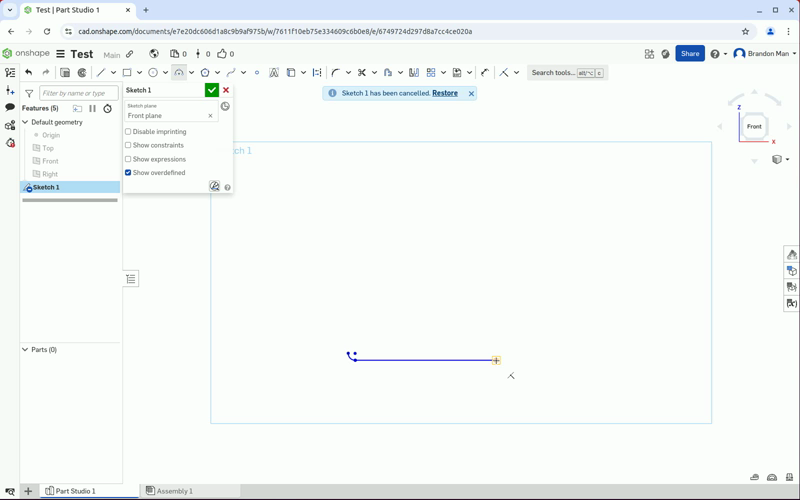
mouse_move(503, 353)
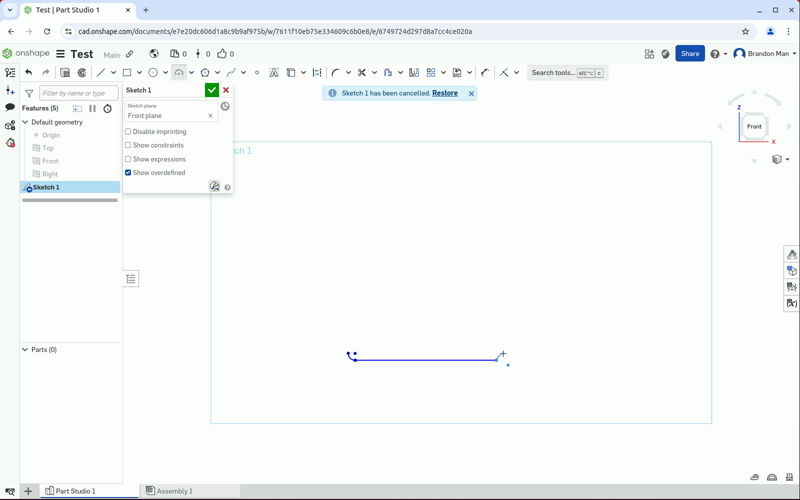
click(503, 353)
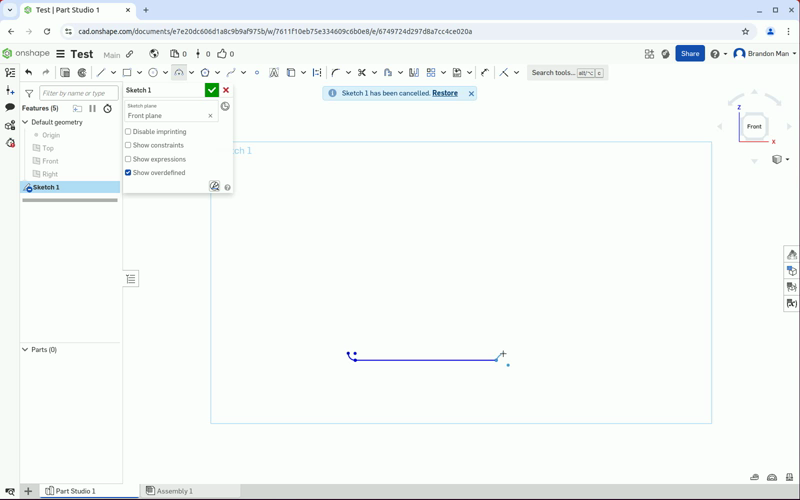
mouse_move(501, 358)
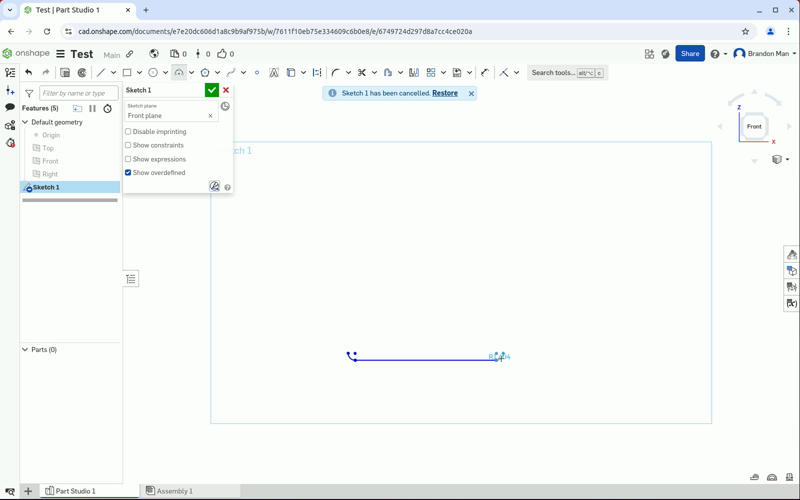
click(501, 358)
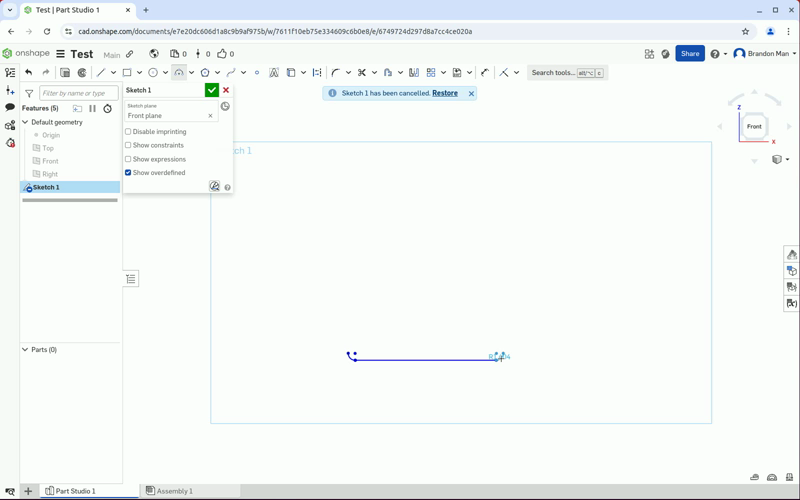
key_up(shift)
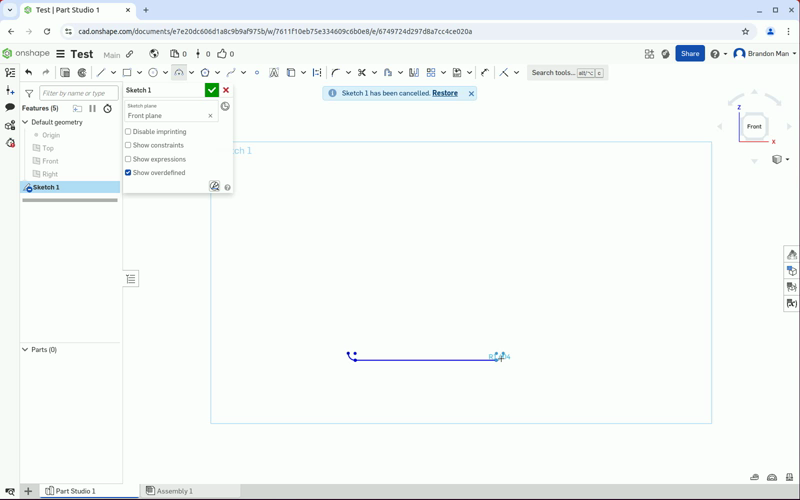
key(esc)
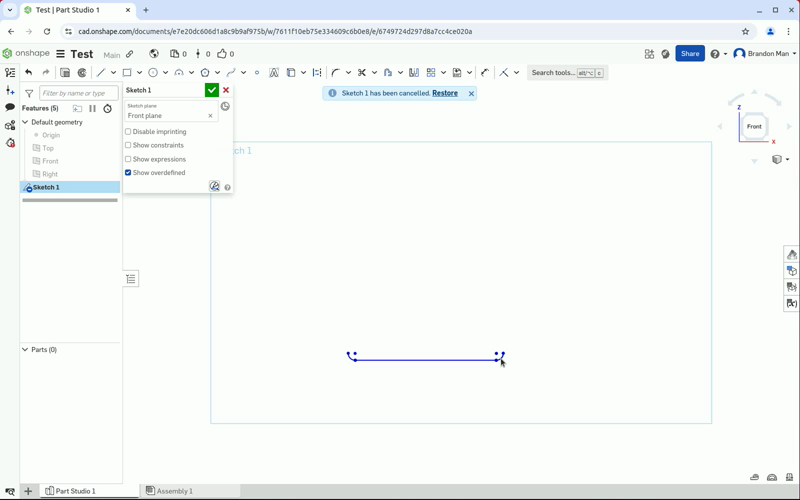
key(l)
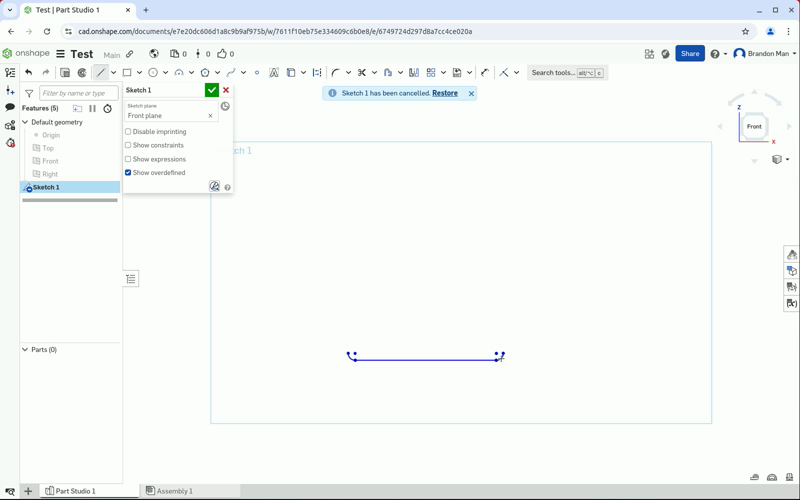
mouse_move(503, 353)
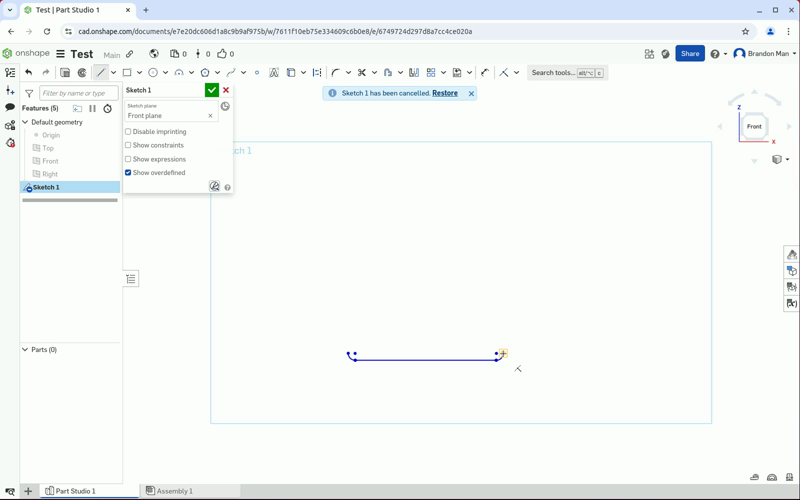
click(503, 353)
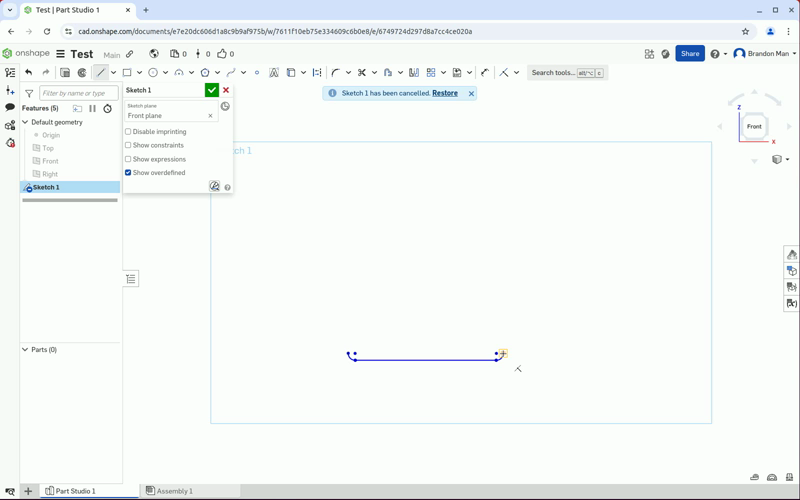
key_down(shift)
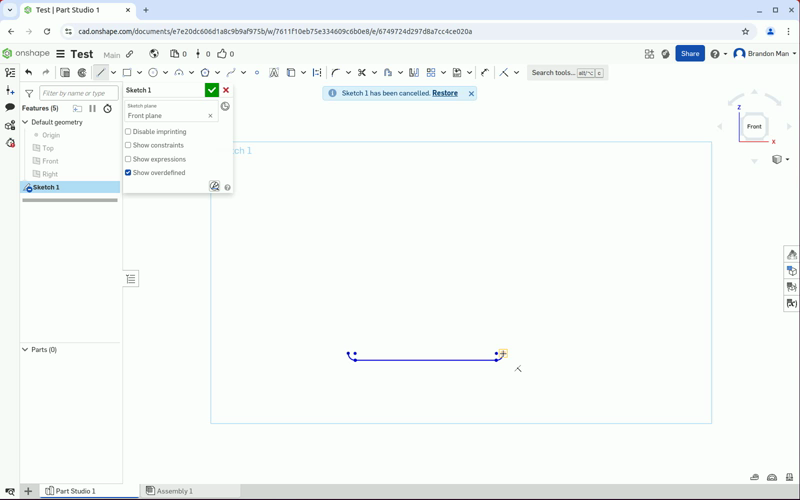
mouse_move(503, 196)
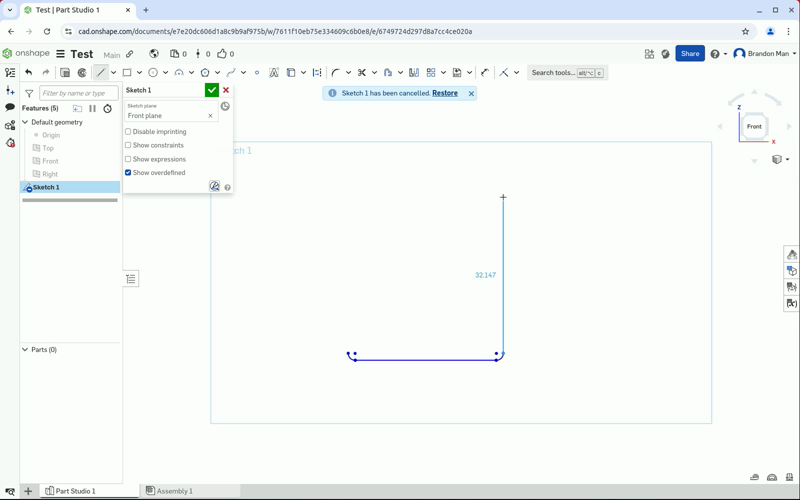
click(503, 196)
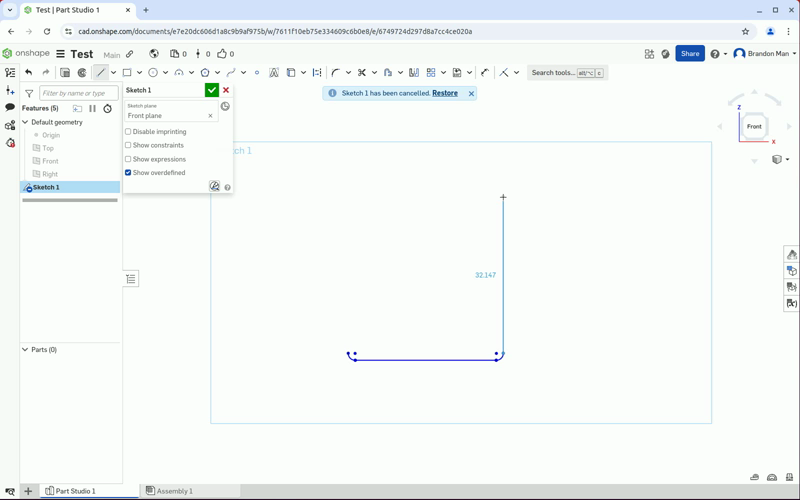
key_up(shift)
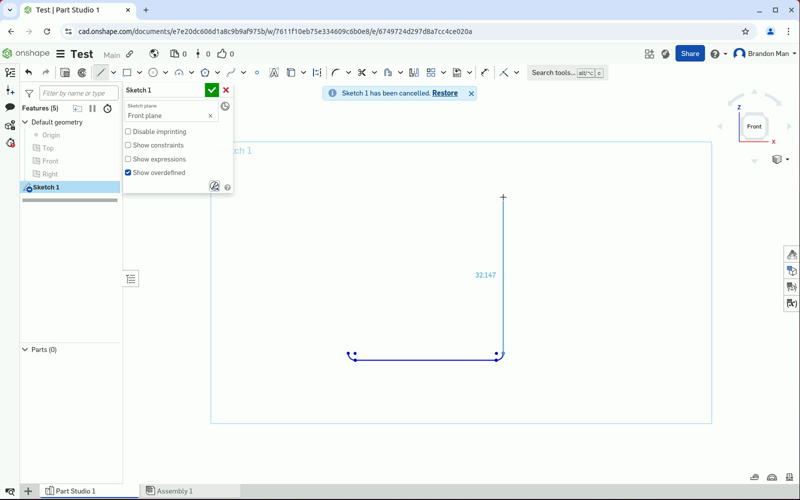
key(esc)
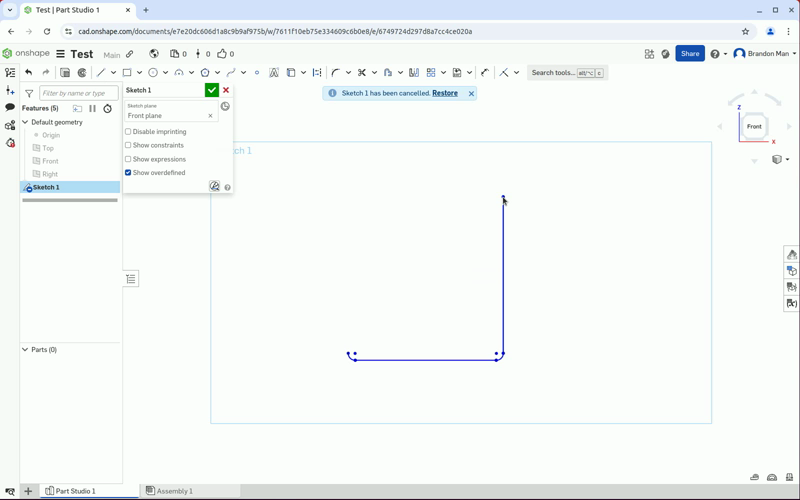
key(a)
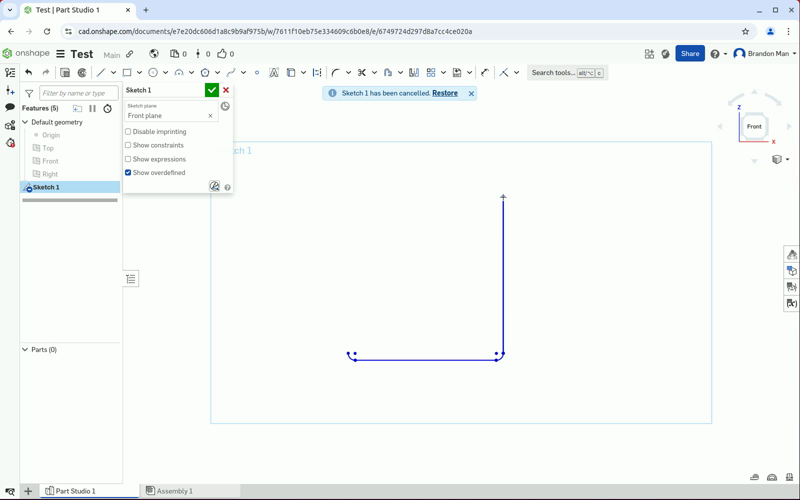
mouse_move(503, 196)
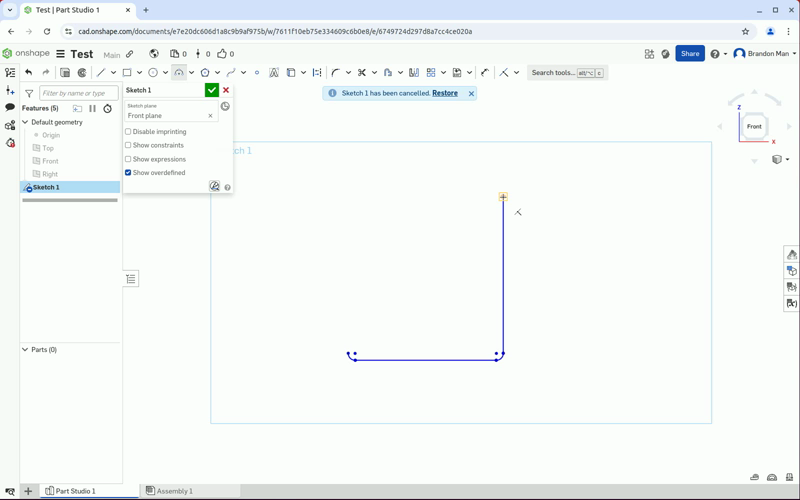
click(503, 196)
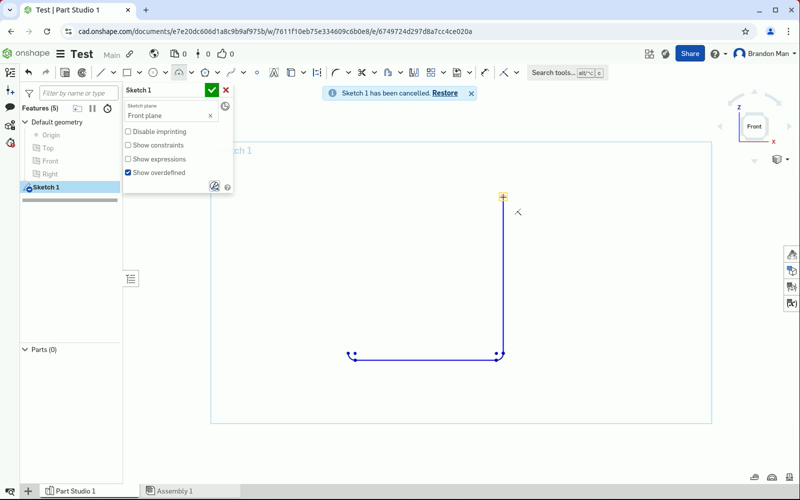
key_down(shift)
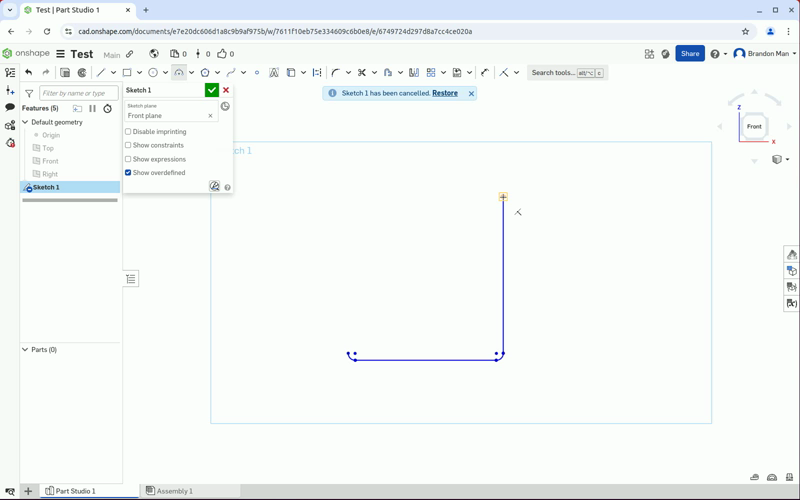
mouse_move(496, 189)
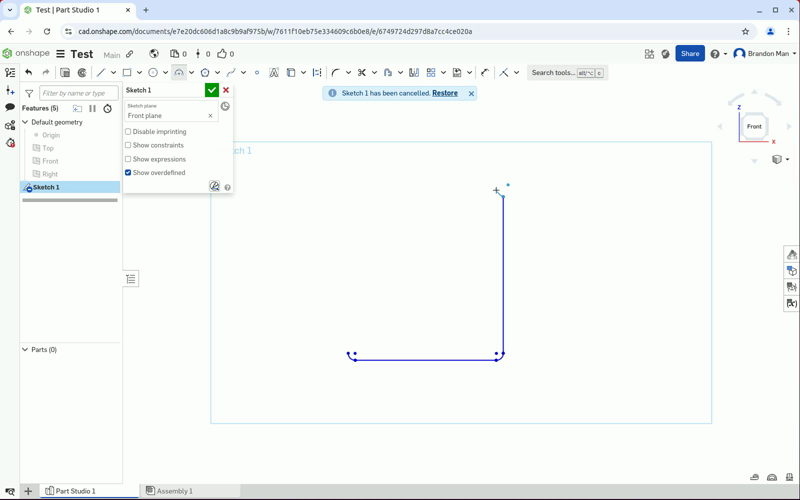
click(496, 189)
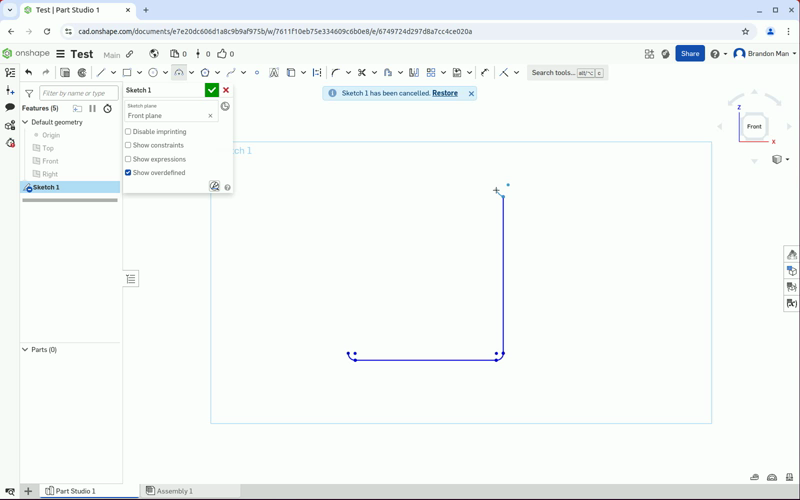
mouse_move(501, 191)
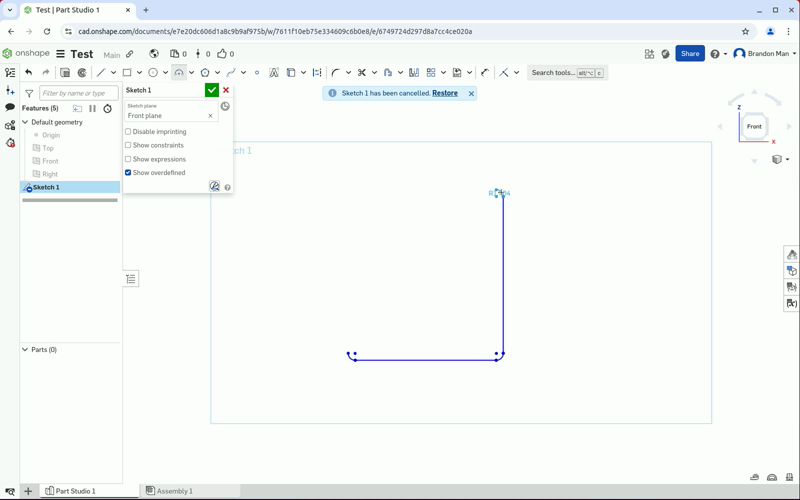
click(501, 191)
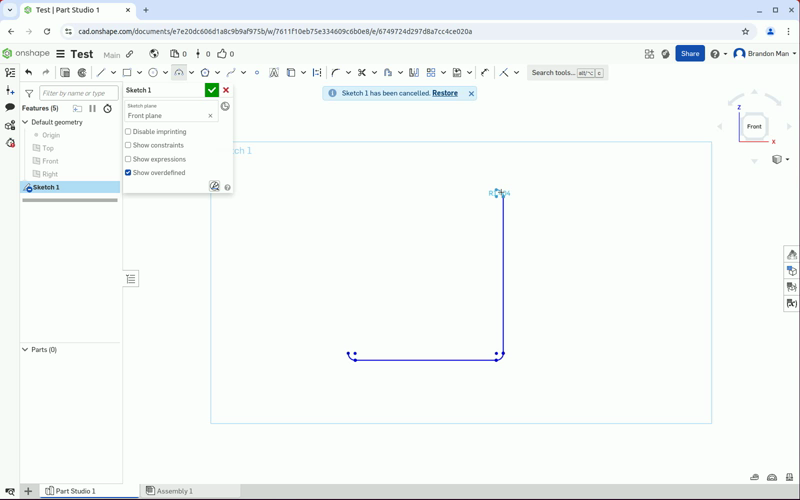
key_up(shift)
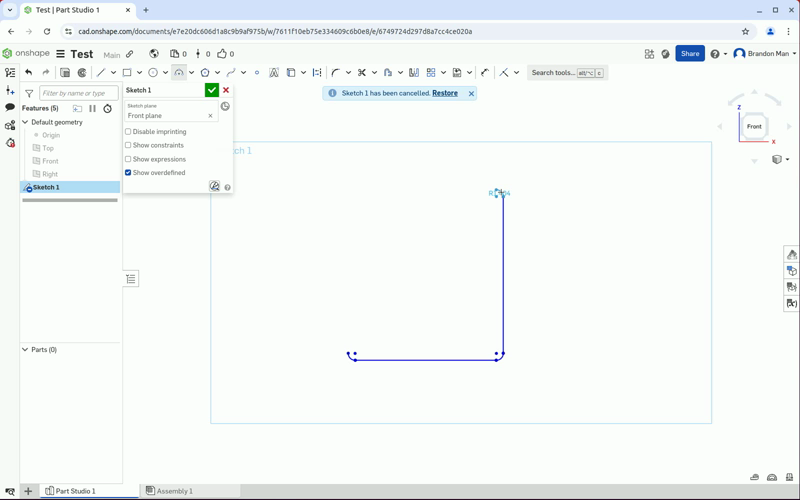
key(esc)
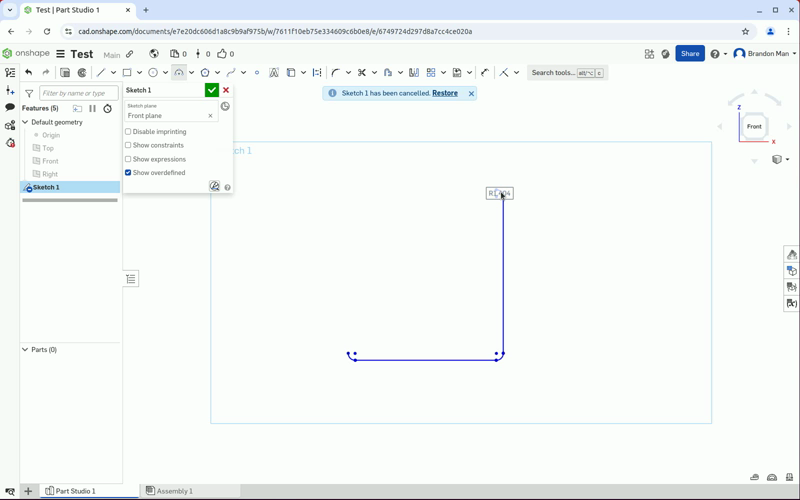
key(l)
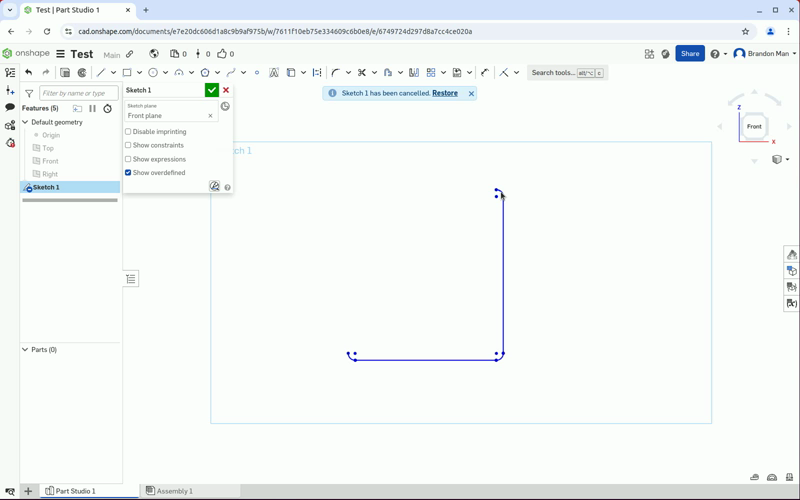
mouse_move(496, 189)
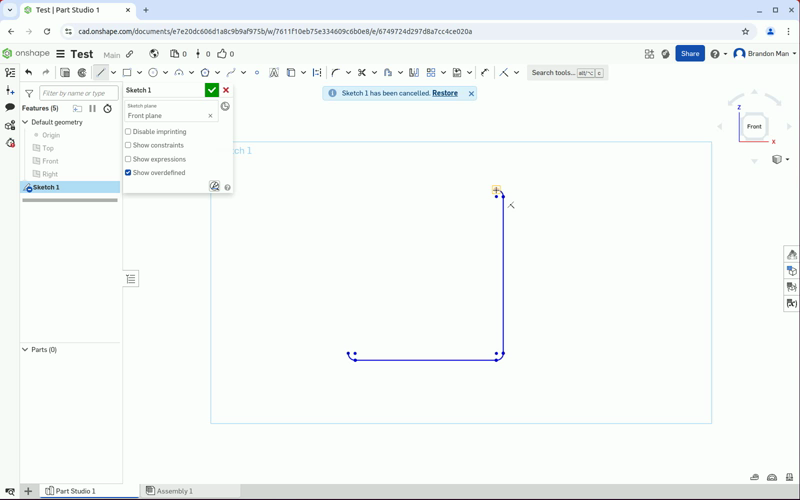
click(496, 189)
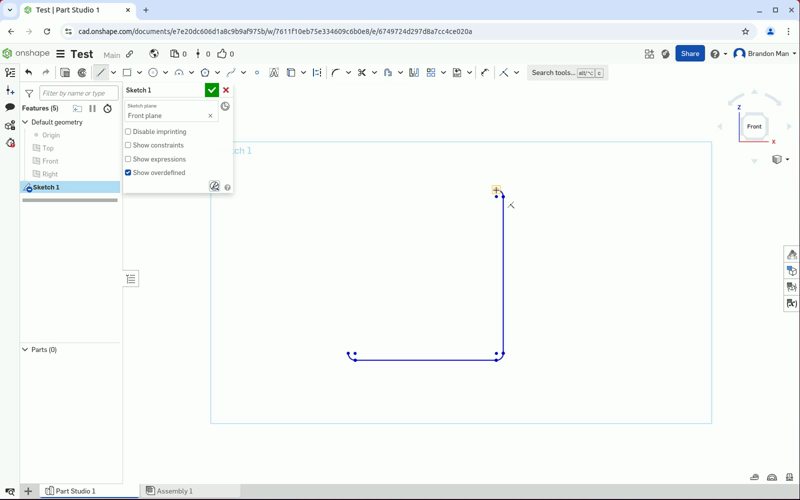
key_down(shift)
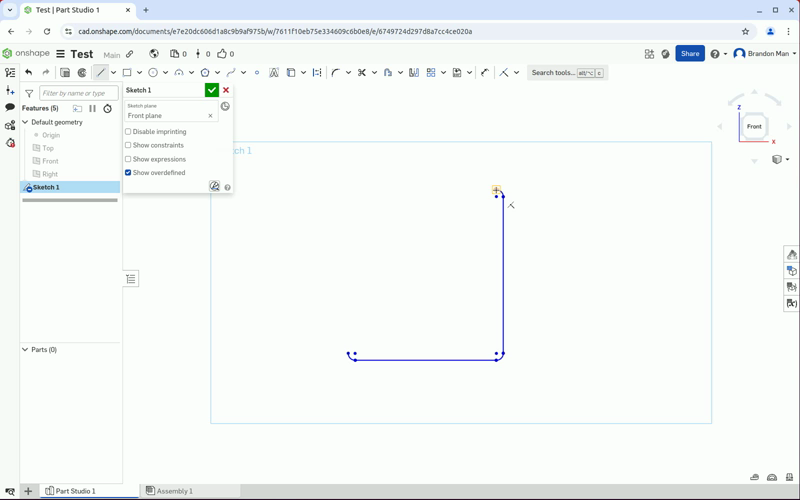
mouse_move(355, 189)
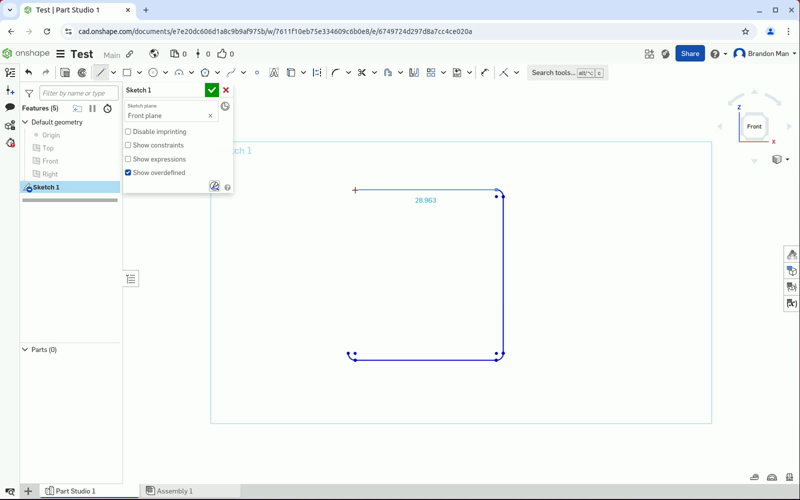
click(355, 189)
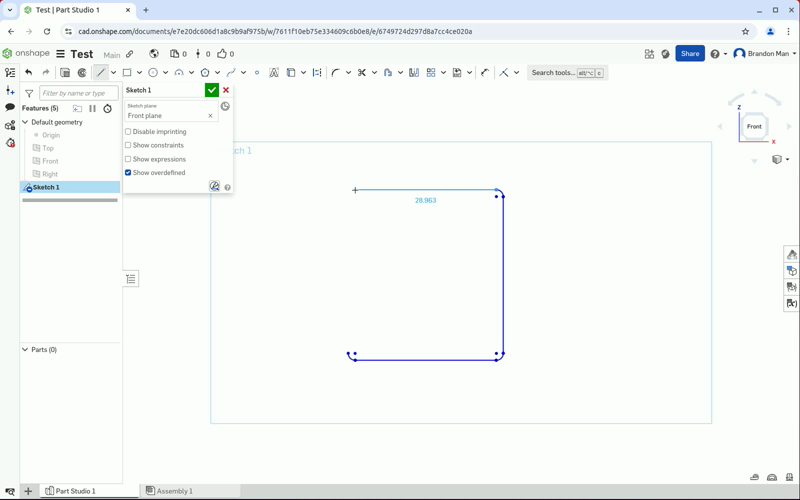
key_up(shift)
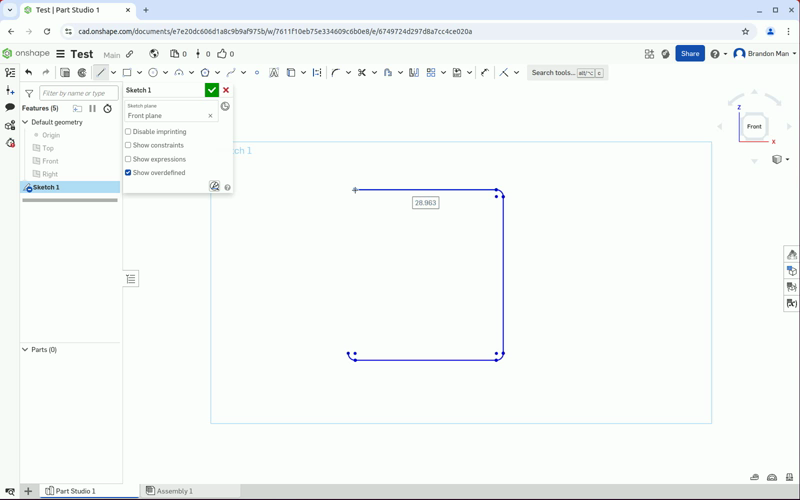
key(esc)
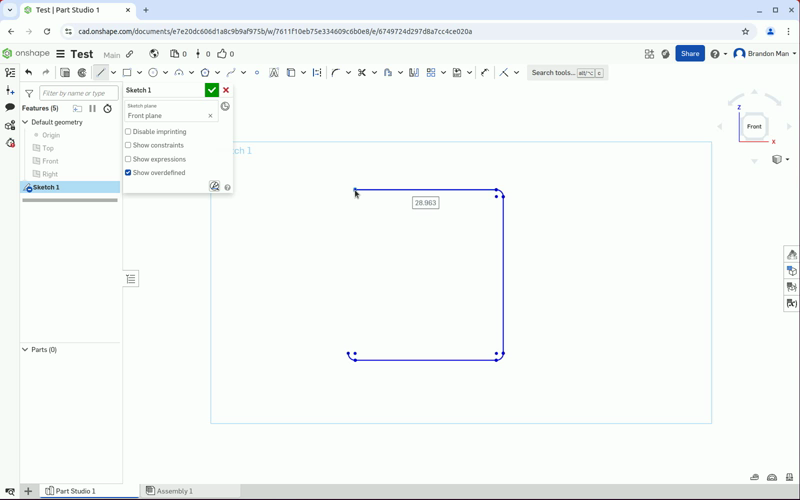
key(a)
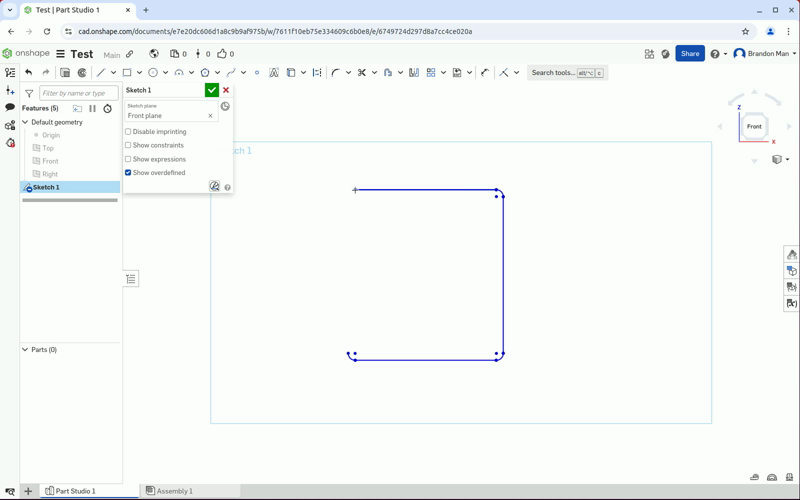
mouse_move(355, 189)
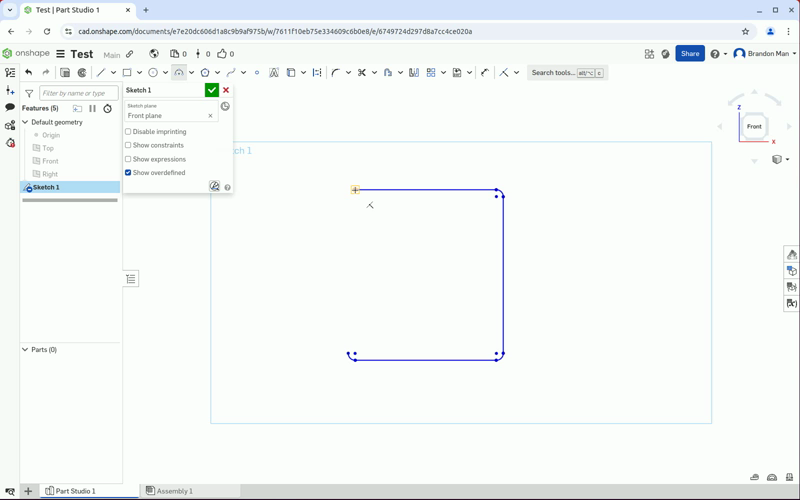
click(355, 189)
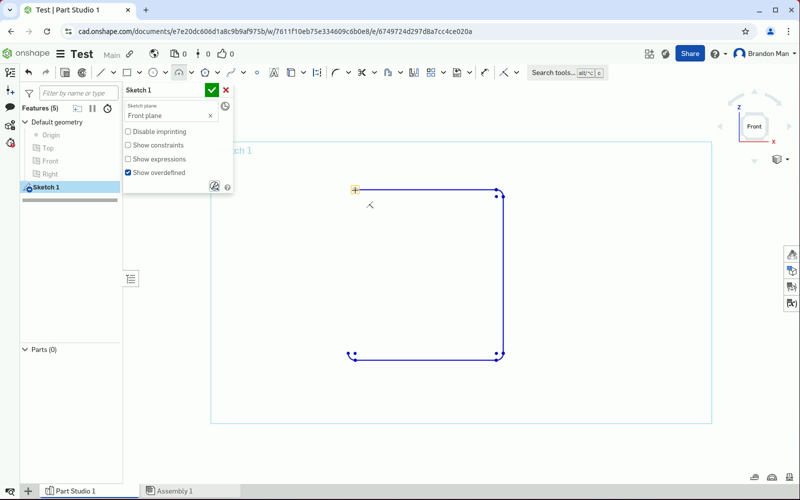
key_down(shift)
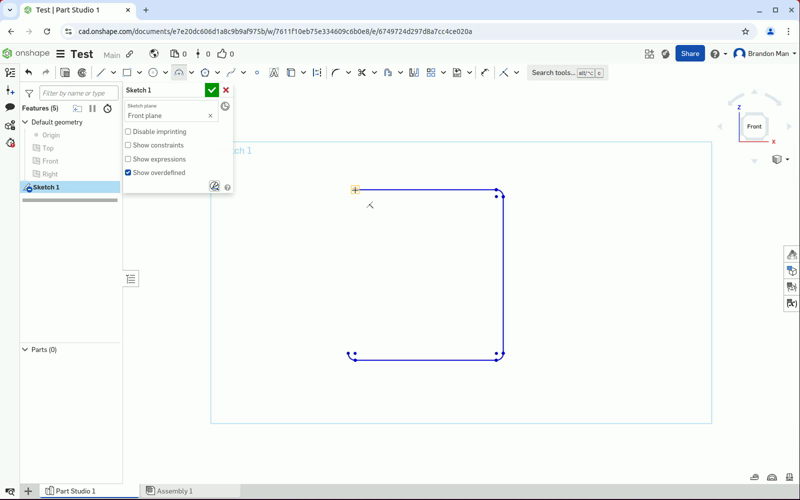
mouse_move(348, 196)
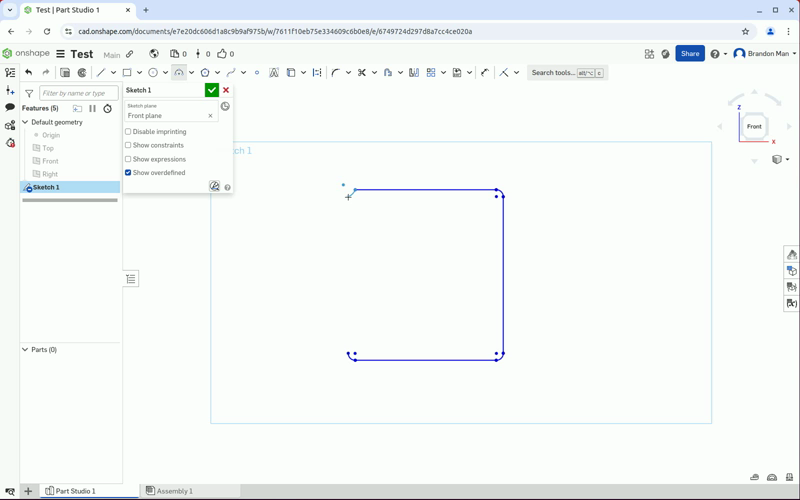
click(348, 196)
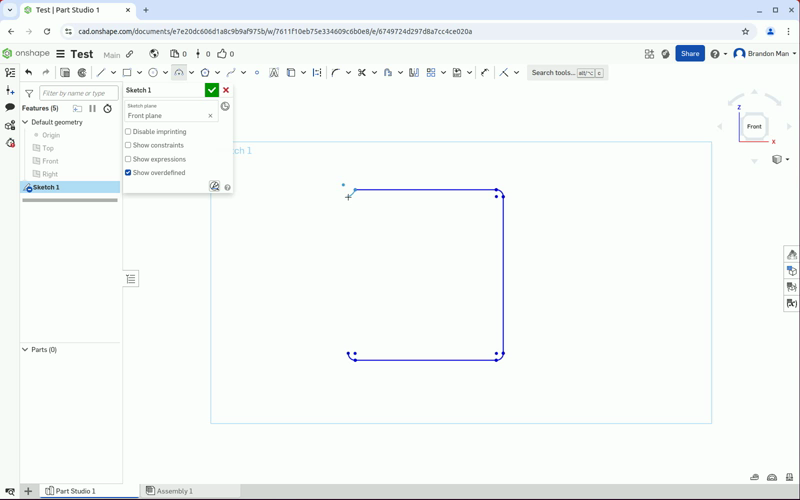
mouse_move(350, 191)
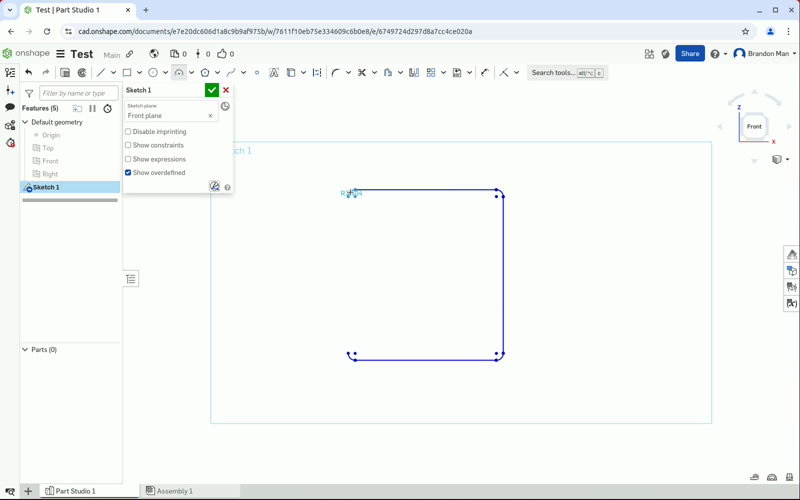
click(350, 191)
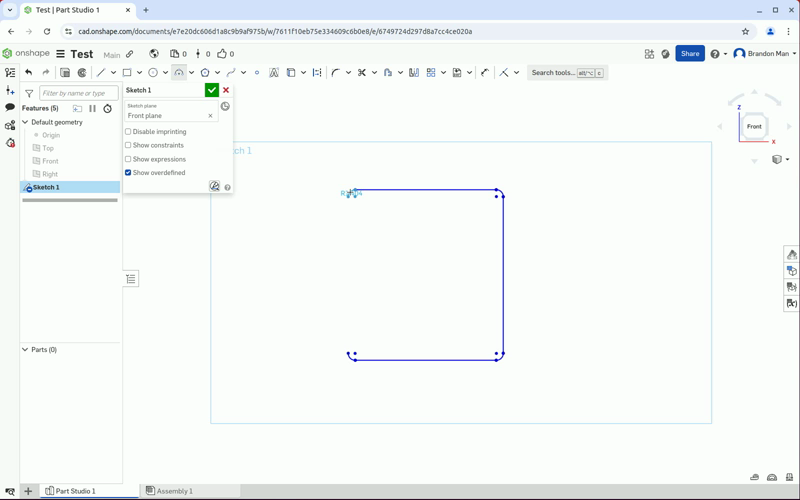
key_up(shift)
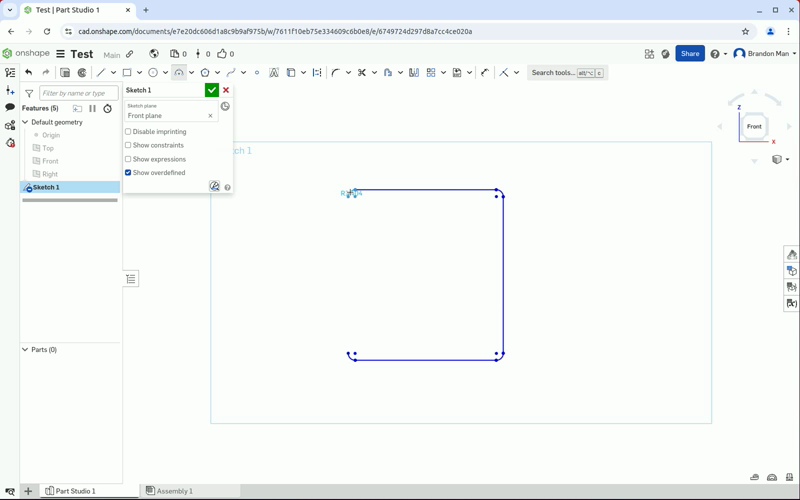
key(esc)
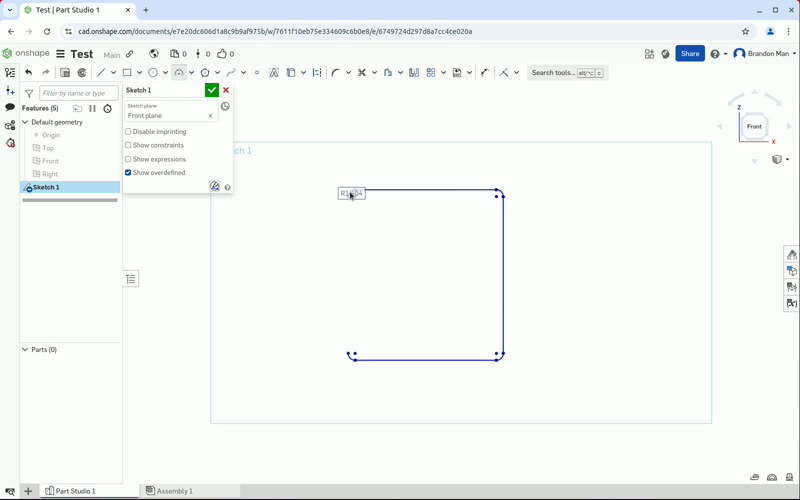
key(l)
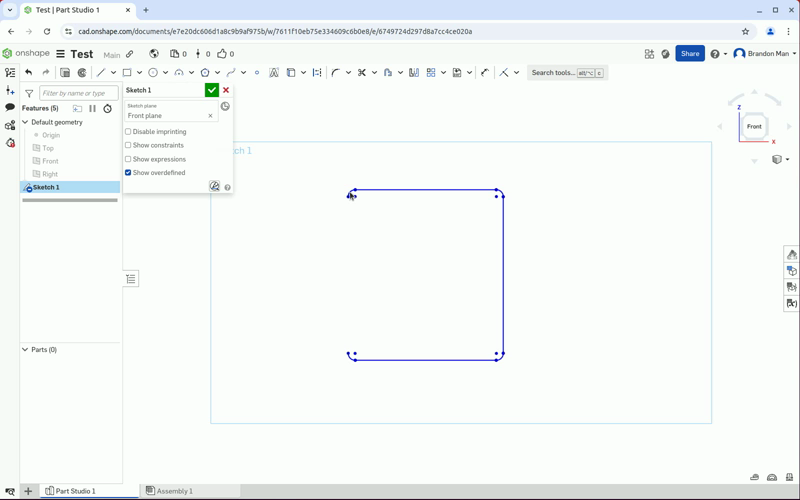
mouse_move(348, 196)
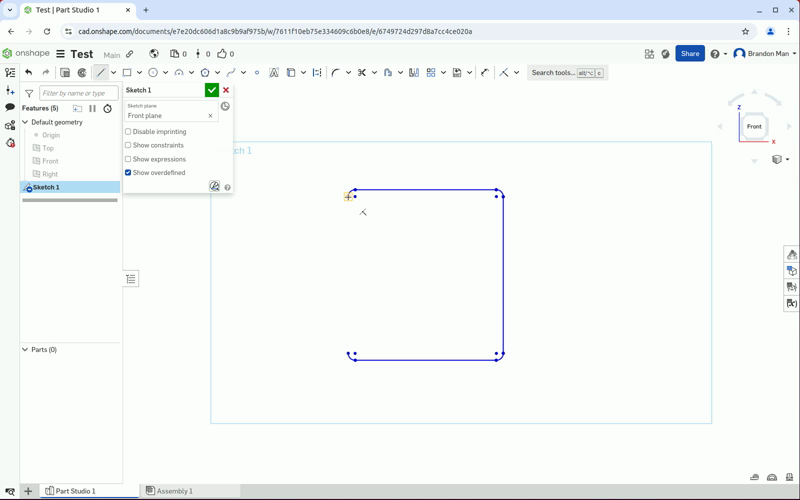
click(348, 196)
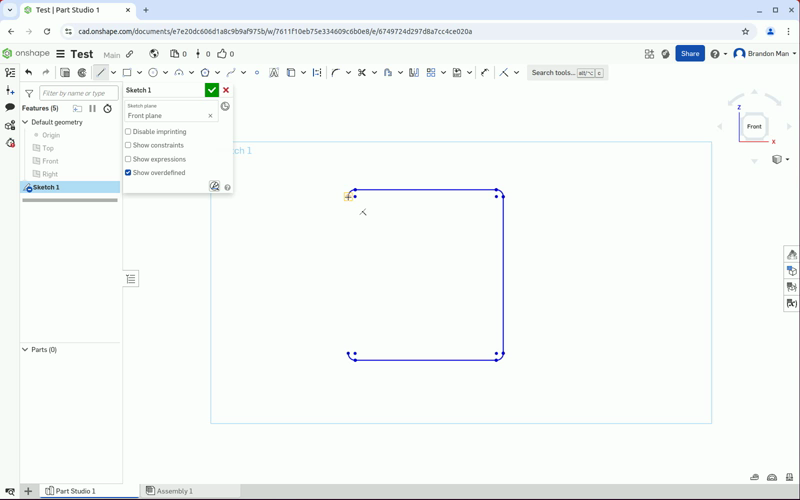
key_down(shift)
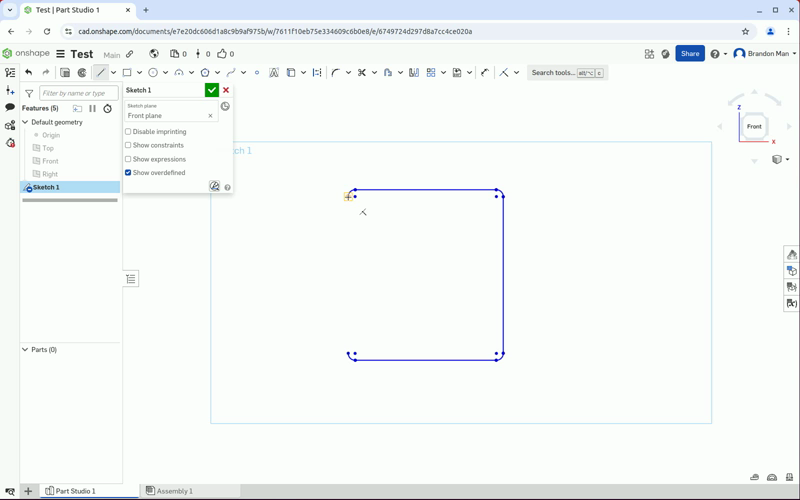
mouse_move(348, 353)
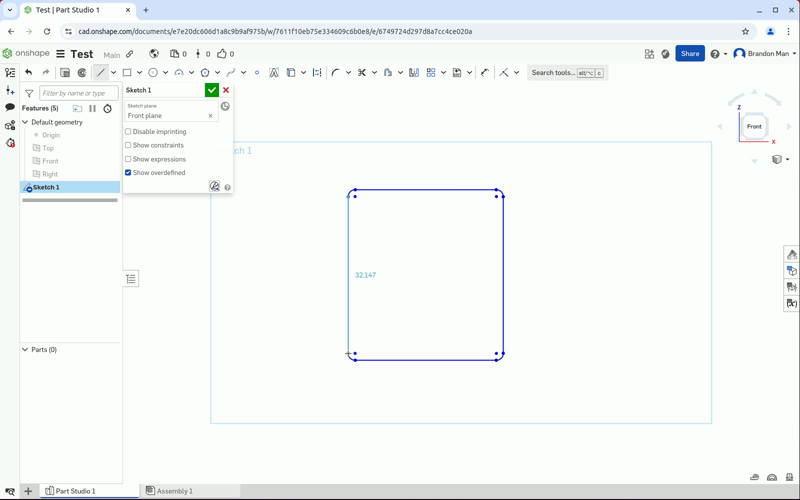
key_up(shift)
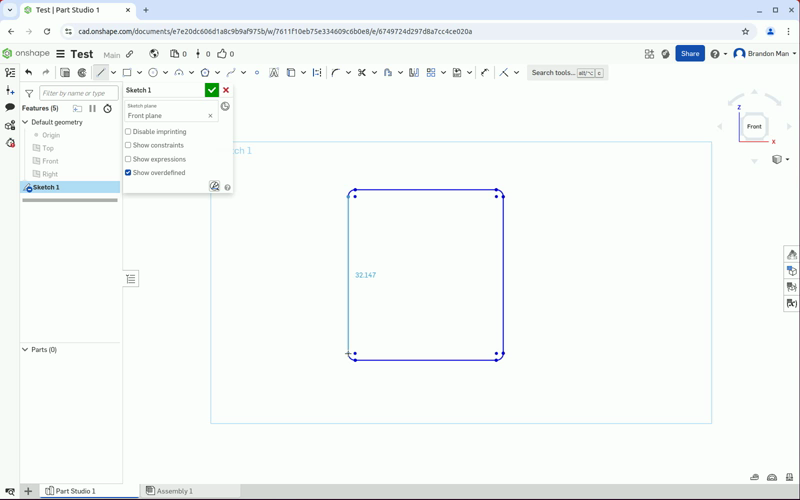
click(348, 353)
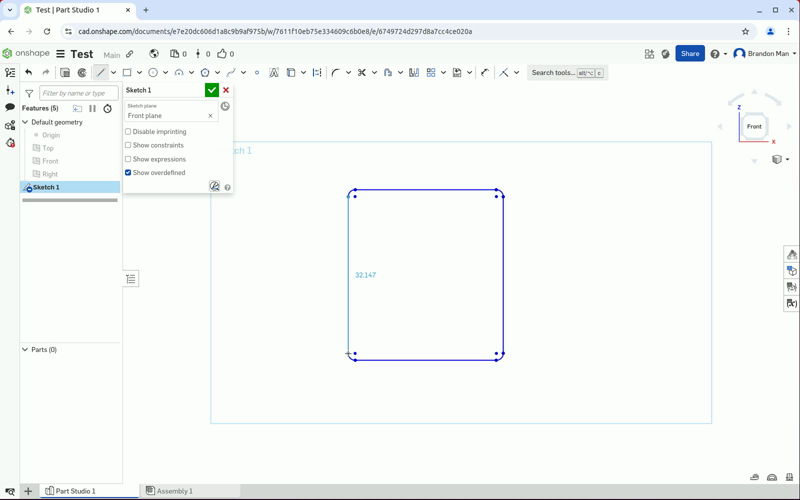
key(esc)
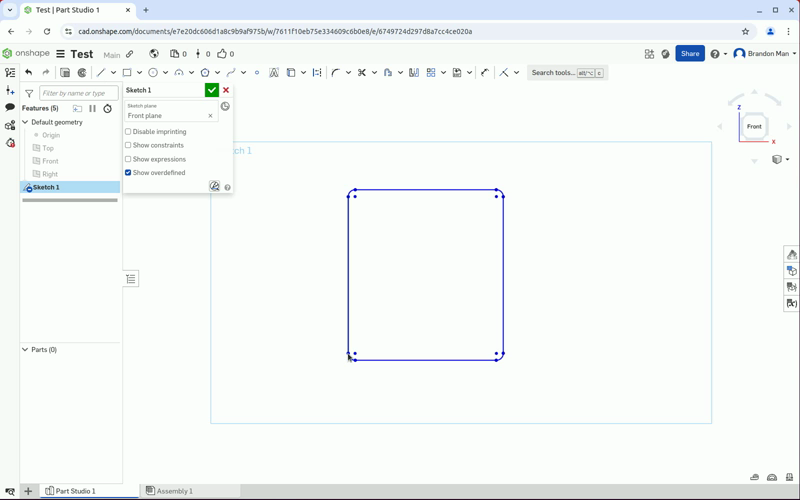
mouse_move(405, 324)
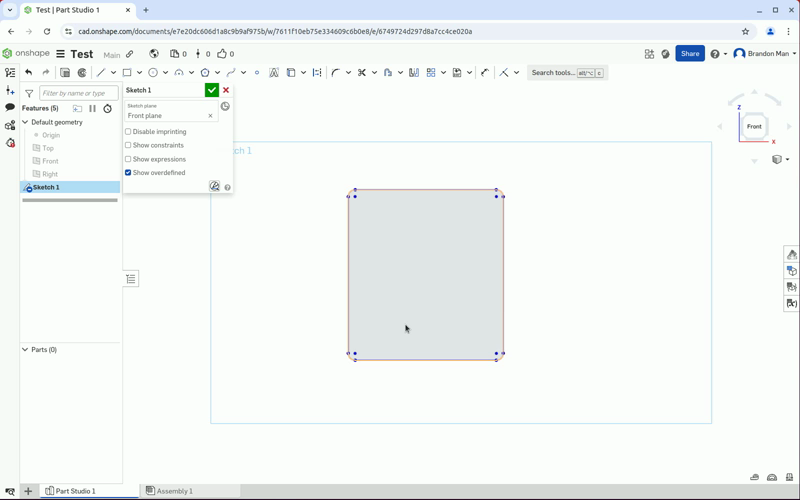
click(405, 324)
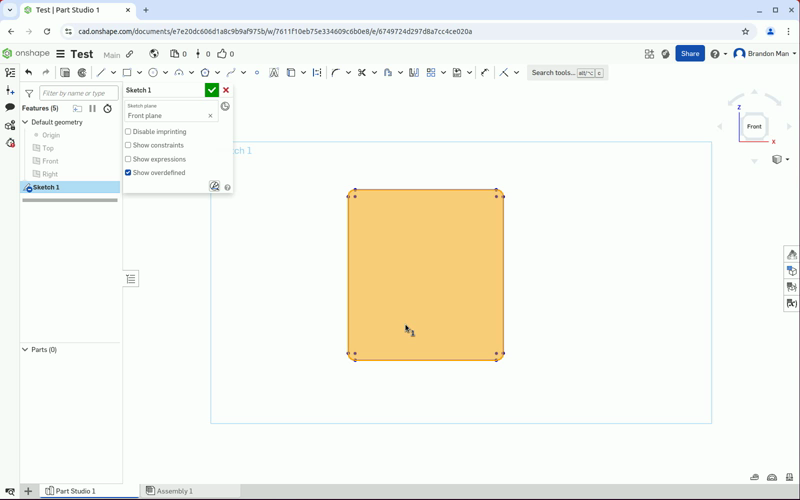
mouse_move(73, 352)
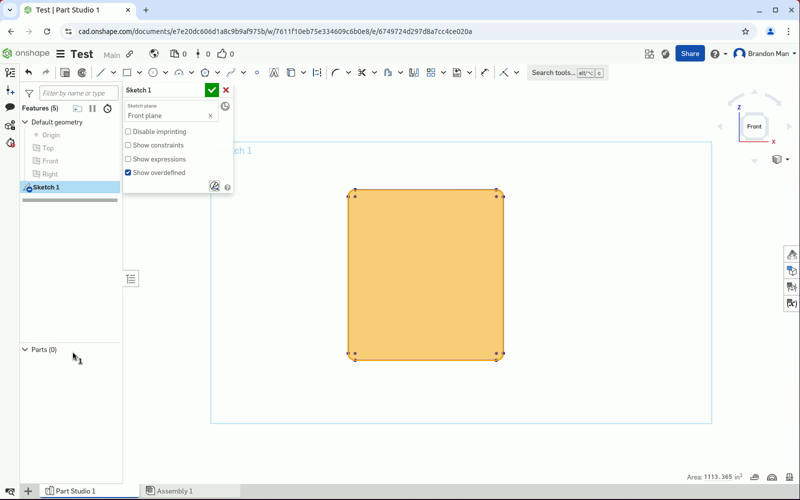
key(shift+y)
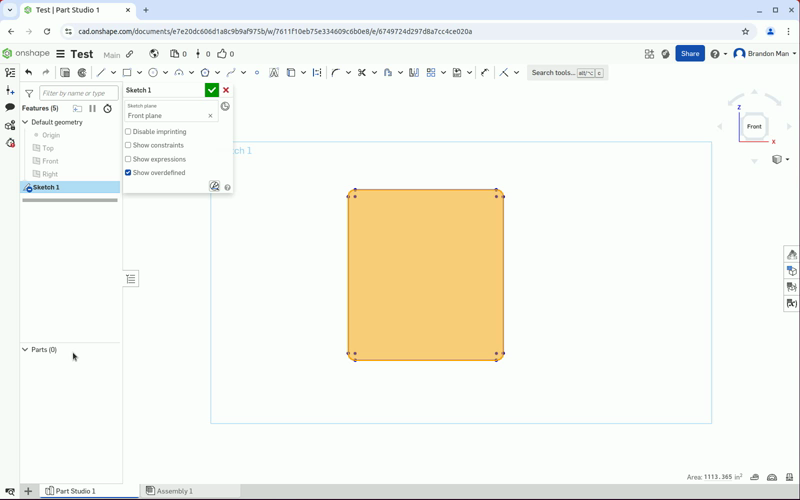
key(shift+e)
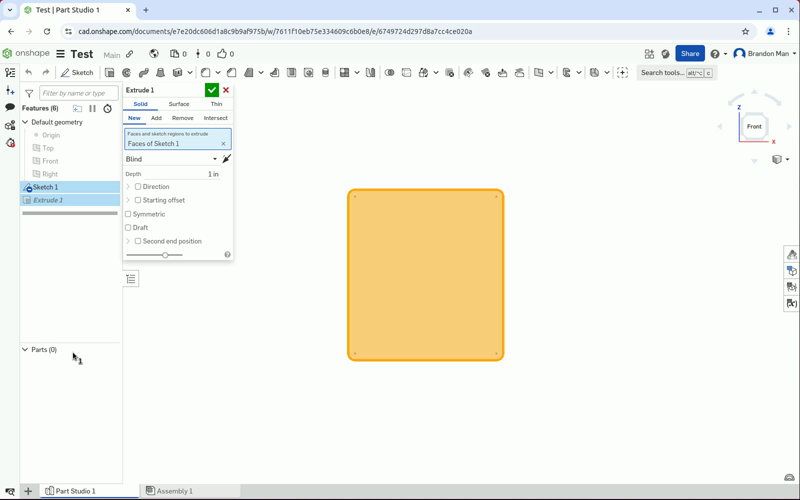
mouse_move(143, 106)
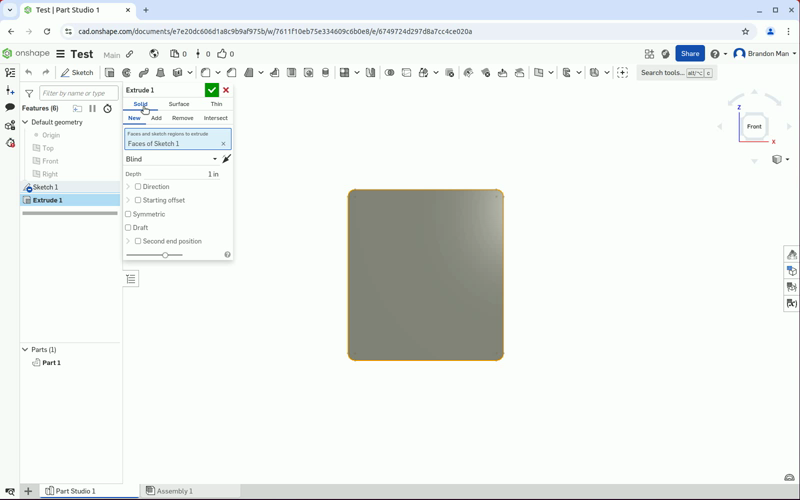
click(143, 106)
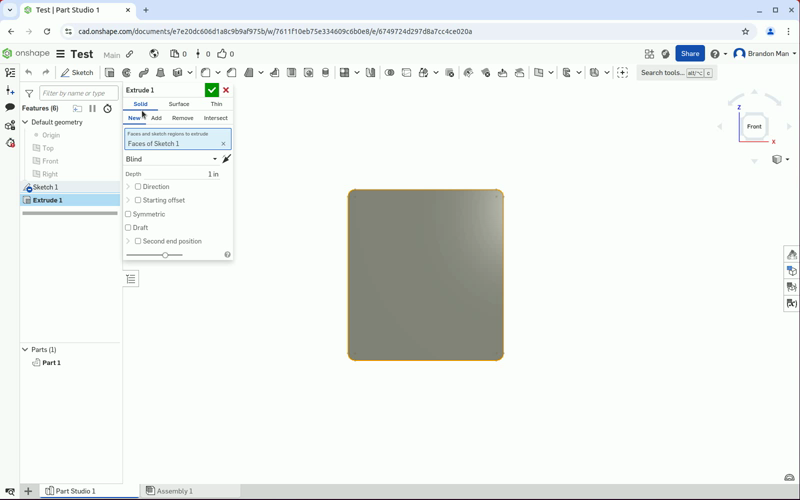
mouse_move(137, 120)
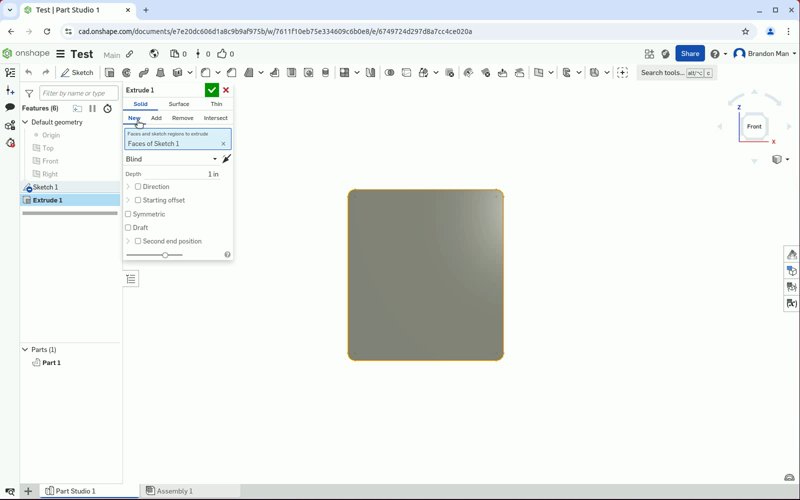
click(137, 120)
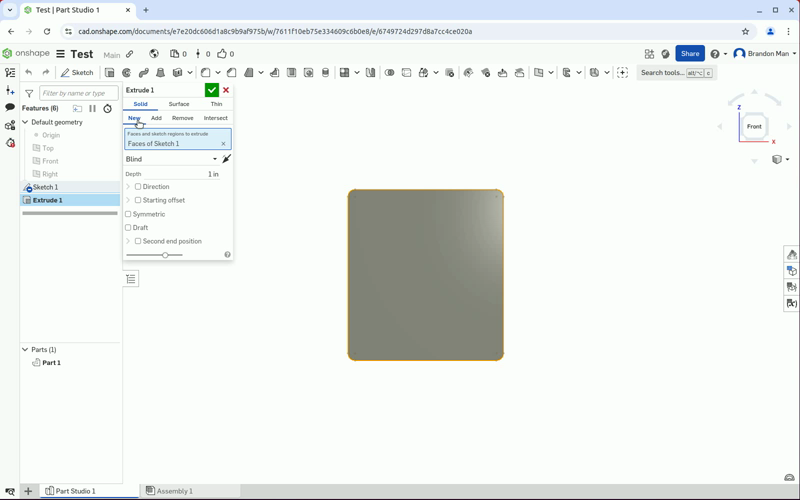
key(tab, 4)
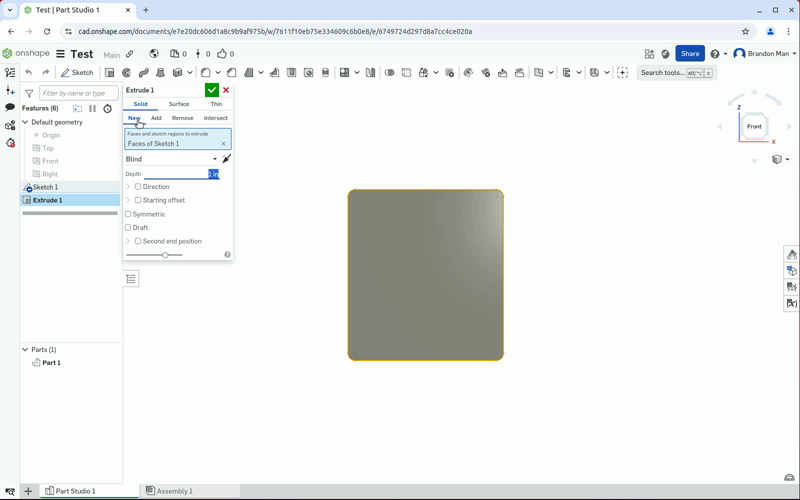
text(1.444)
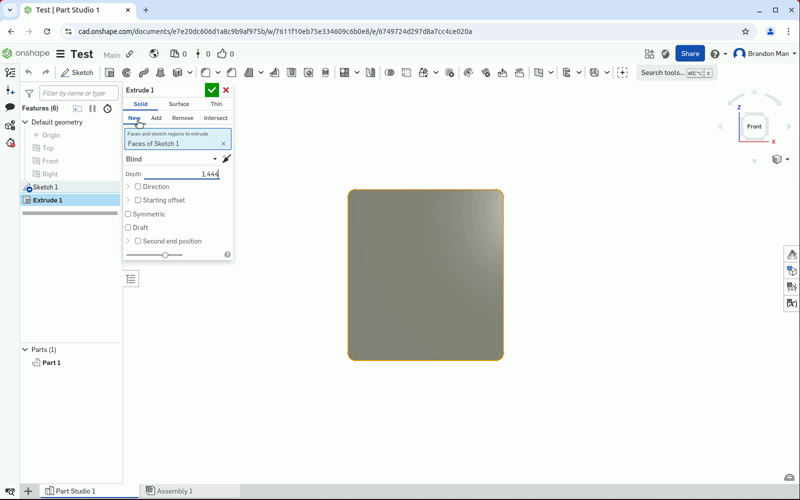
key(enter)
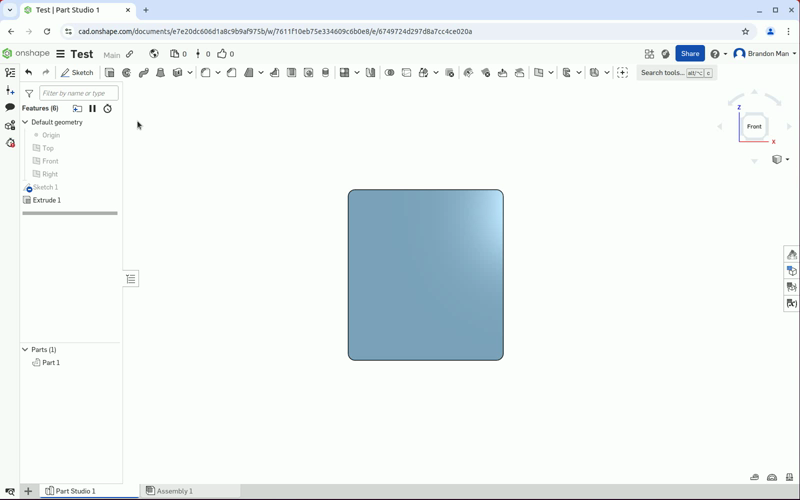
key(shift+h)
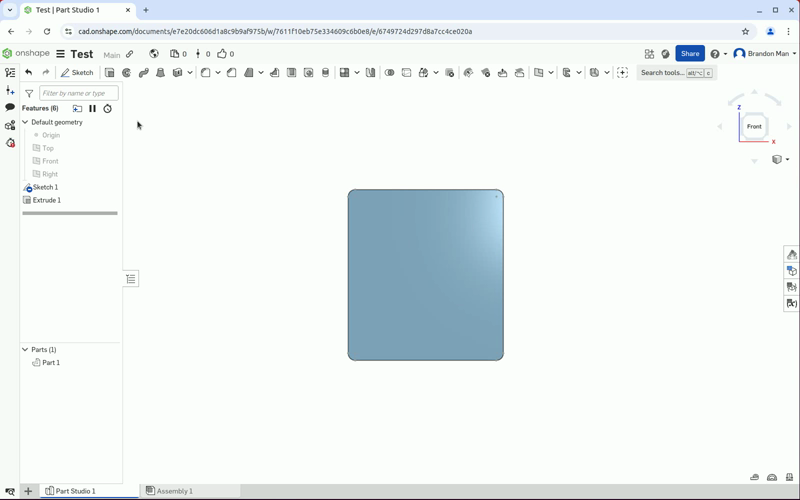
key(shift+h)
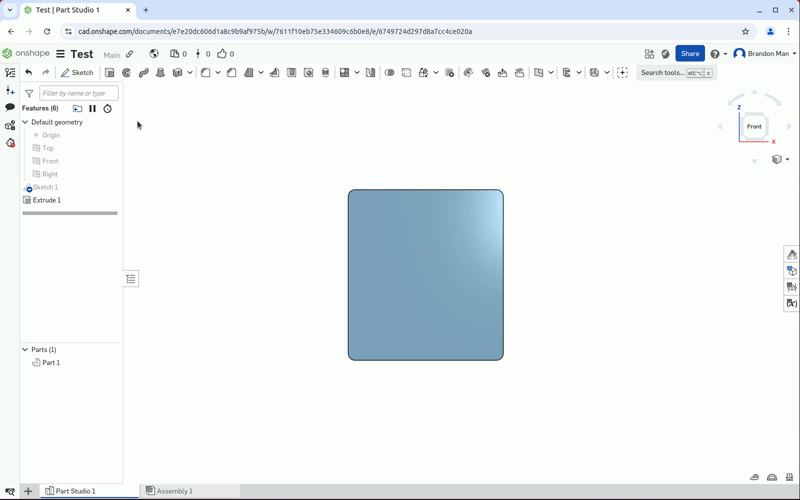
mouse_move(73, 189)
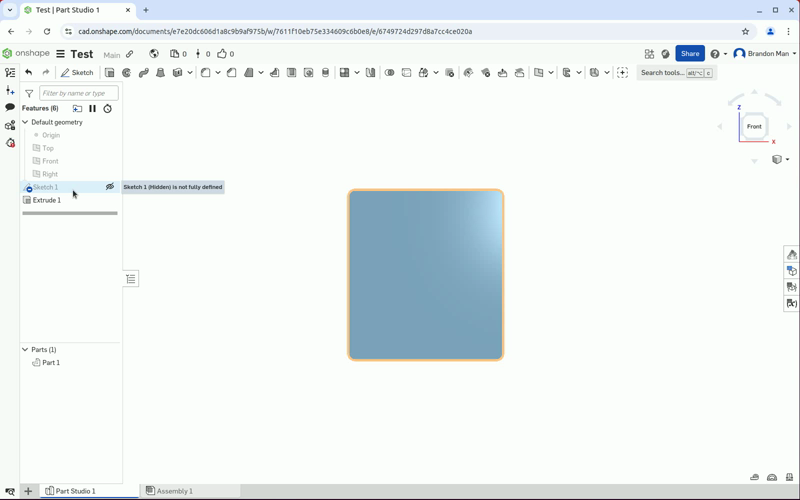
click(73, 189)
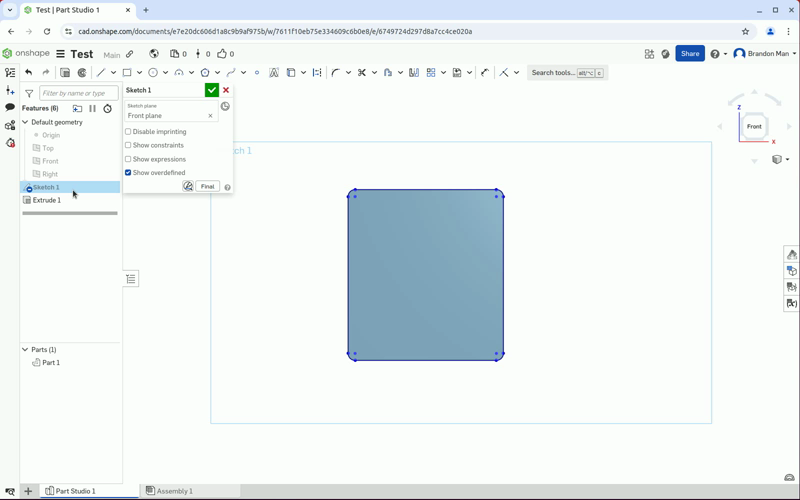
mouse_move(229, 92)
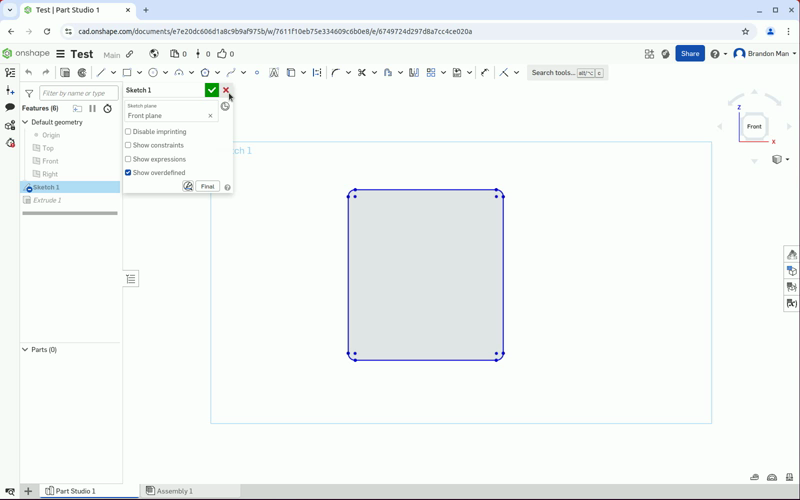
click(229, 92)
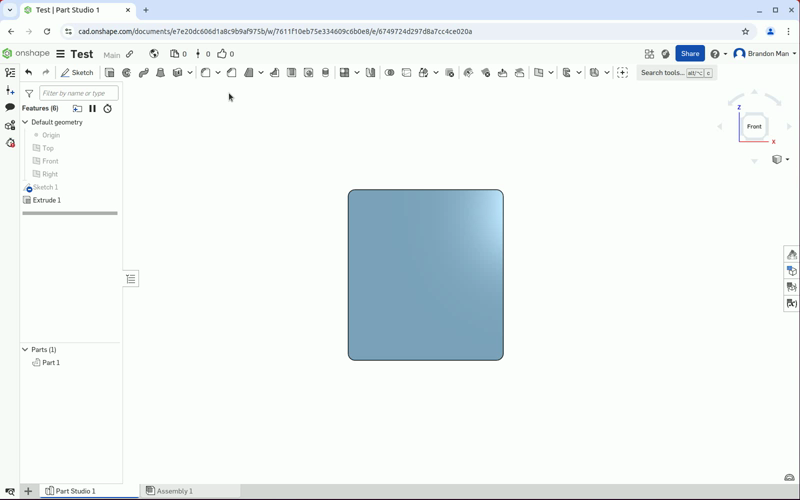
mouse_move(541, 75)
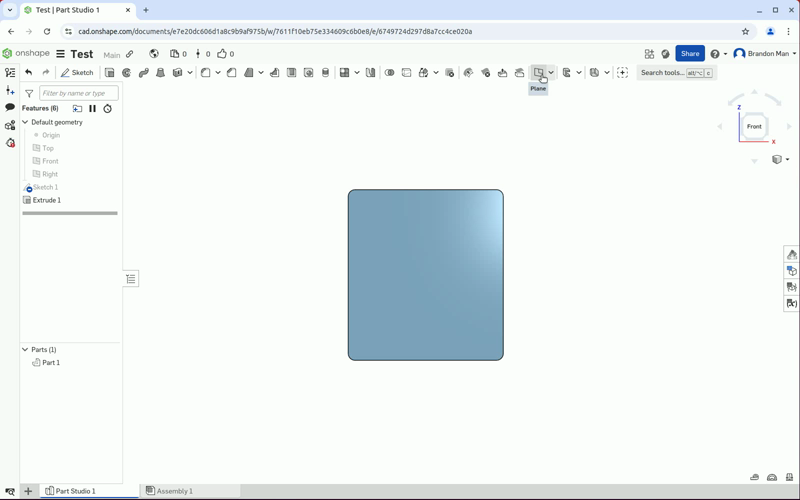
click(541, 75)
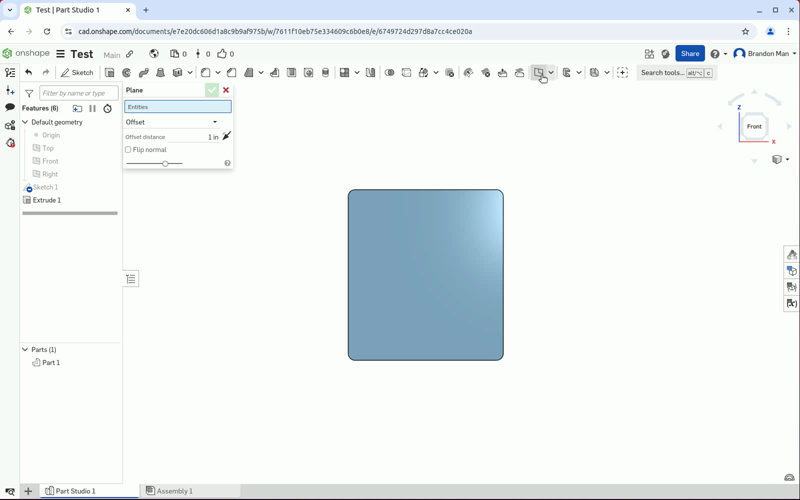
mouse_move(73, 163)
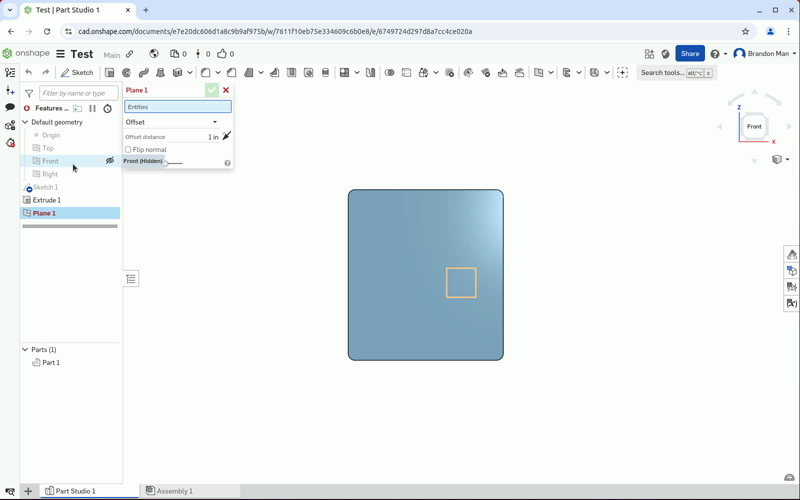
click(73, 163)
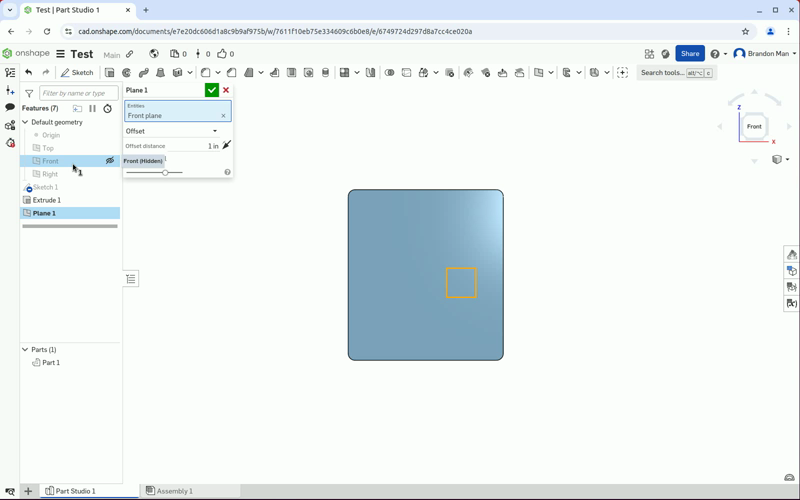
key(tab, 2)
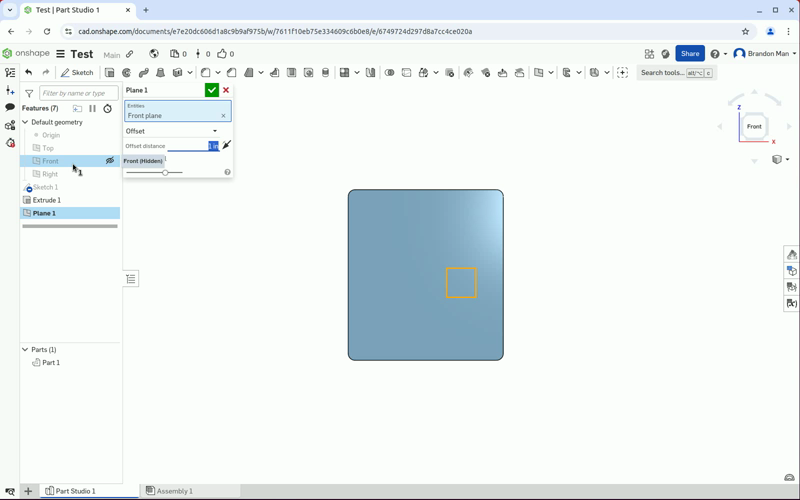
text(1.448)
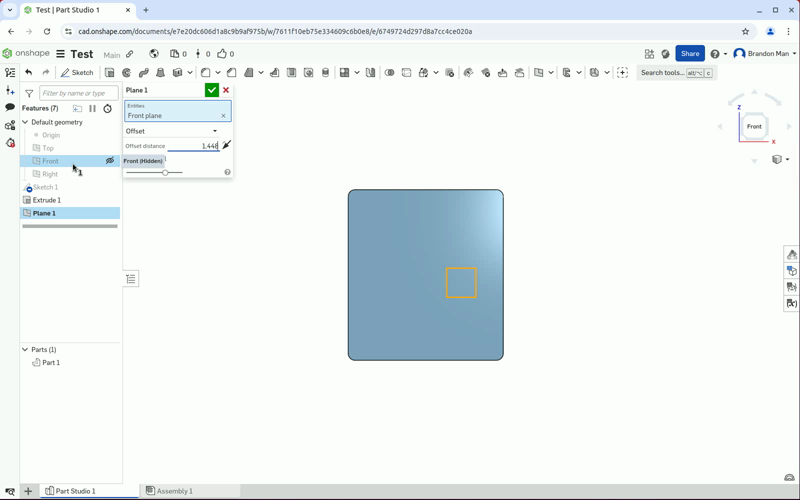
key(enter, 2)
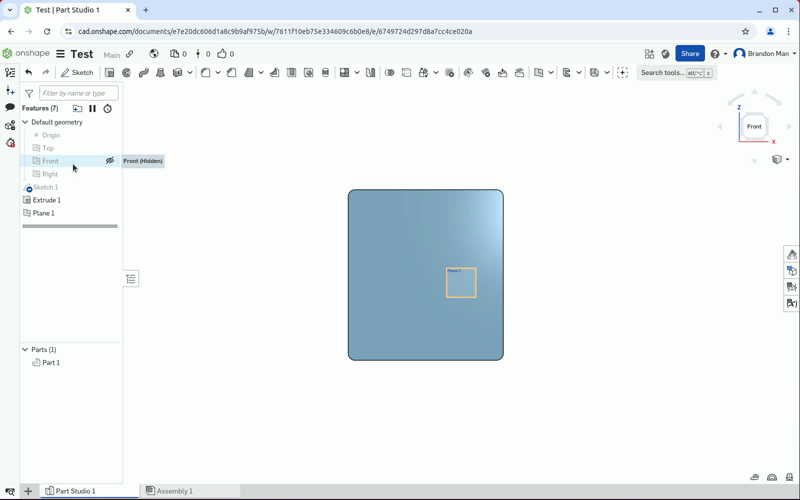
key(shift+s)
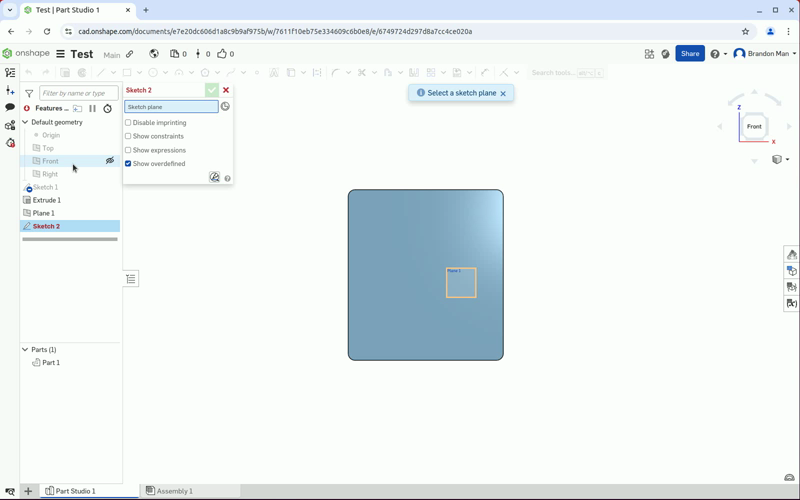
mouse_move(73, 215)
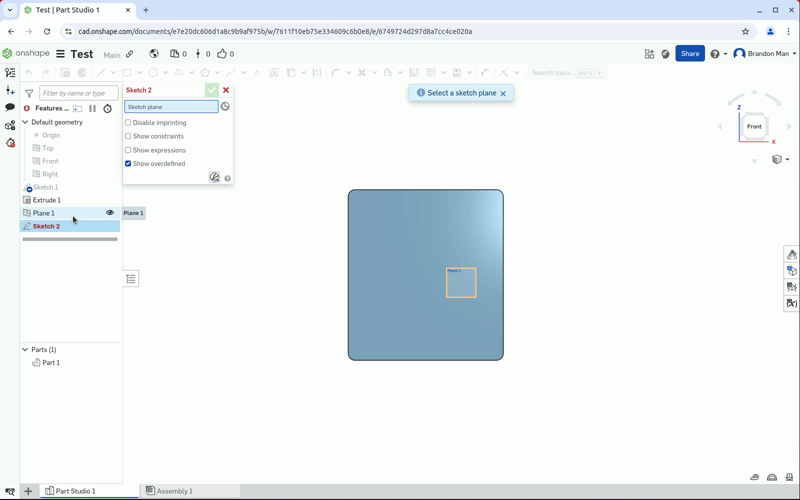
click(73, 215)
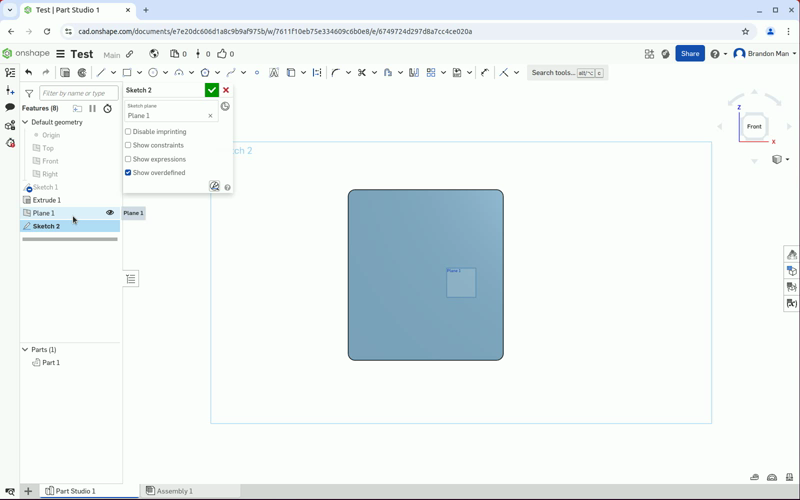
mouse_move(73, 352)
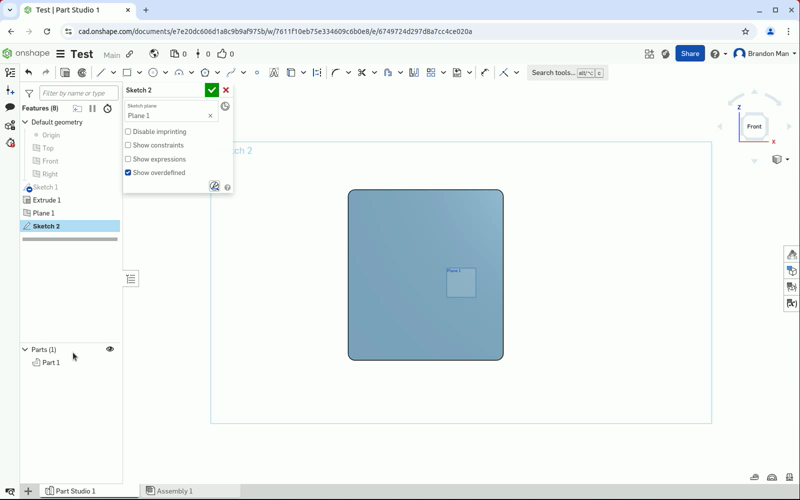
key(y)
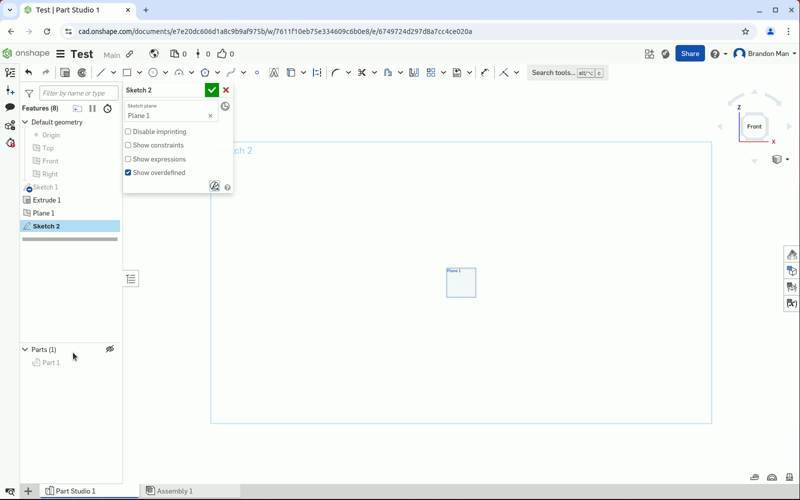
key(l)
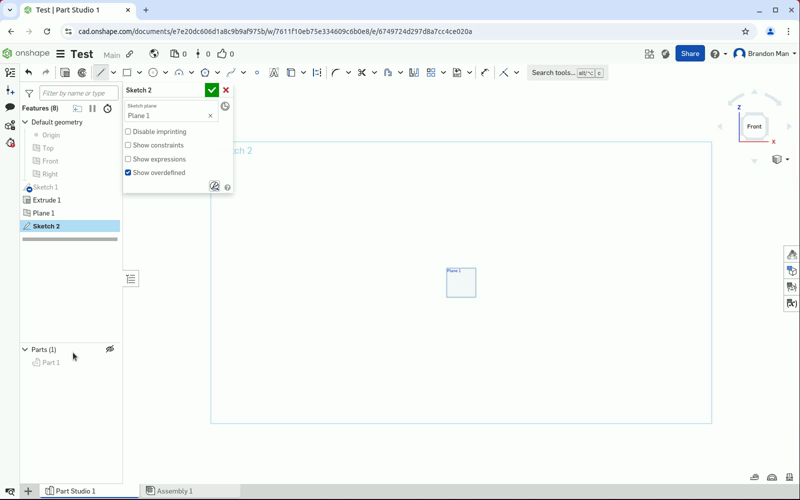
key_down(shift)
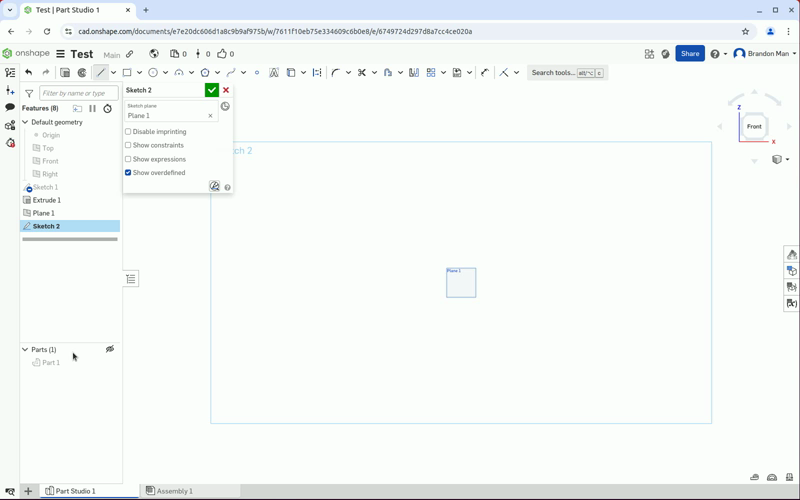
mouse_move(363, 345)
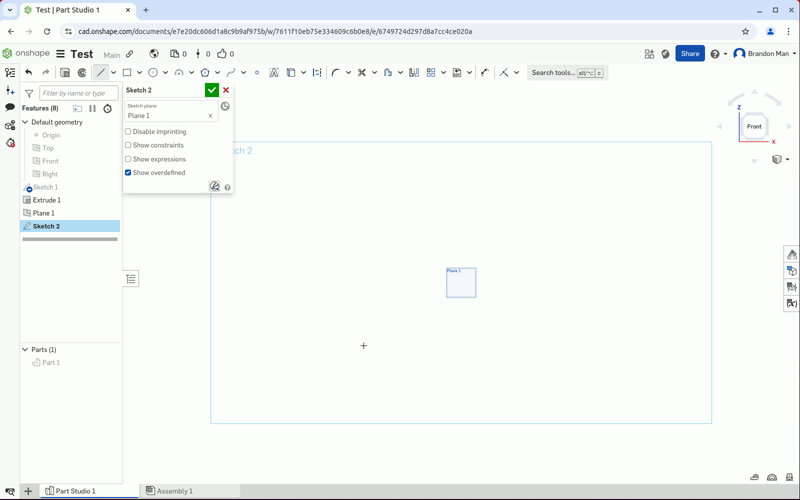
click(363, 345)
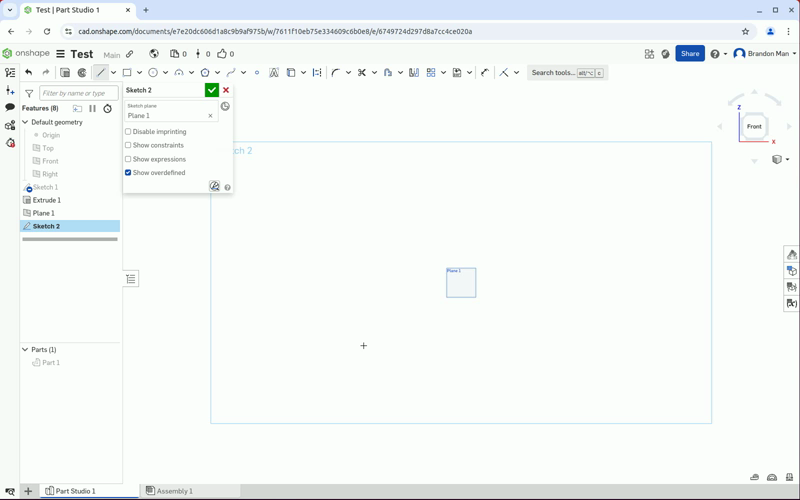
key_up(shift)
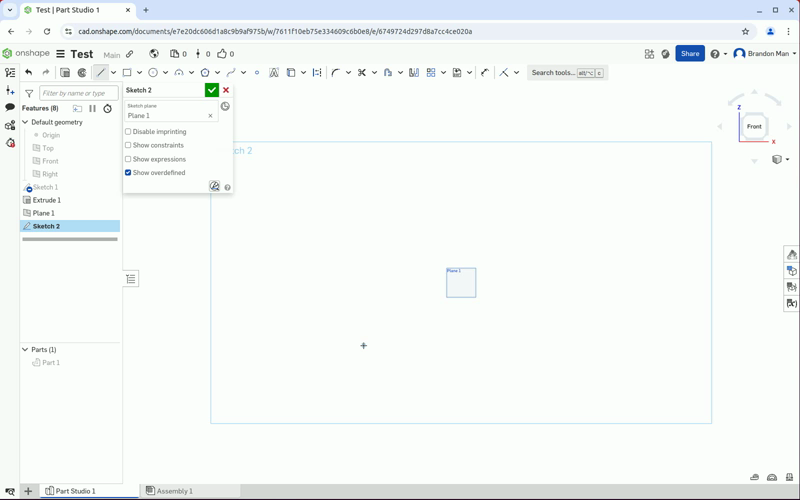
key_down(shift)
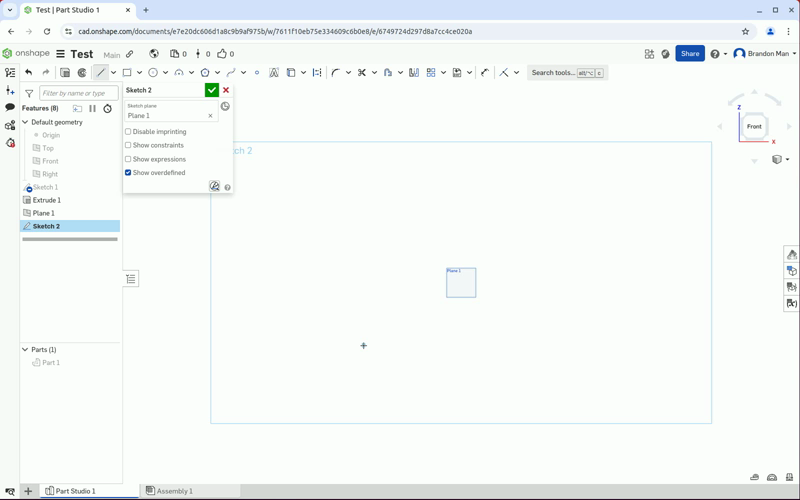
mouse_move(488, 345)
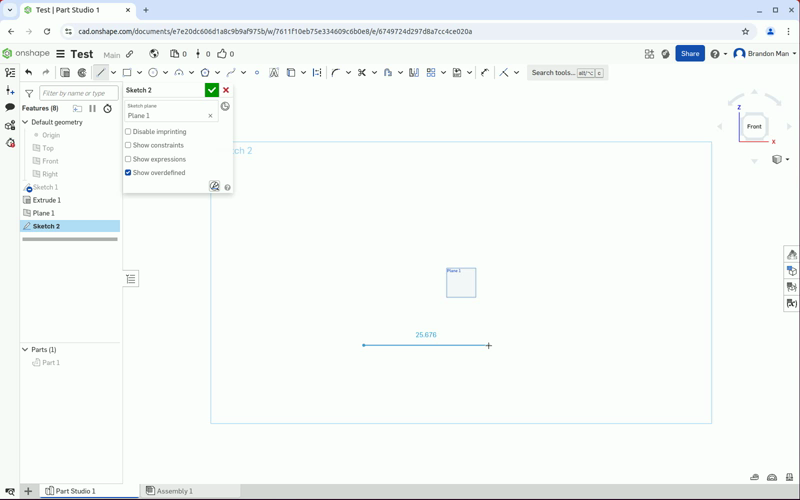
click(488, 345)
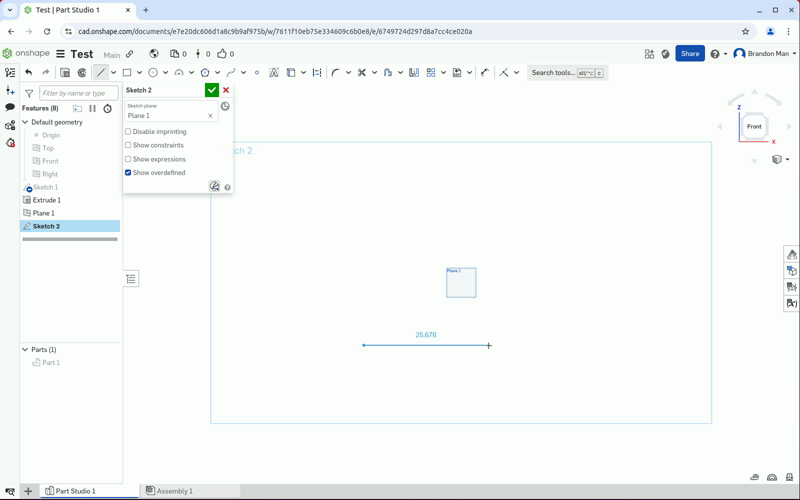
key_up(shift)
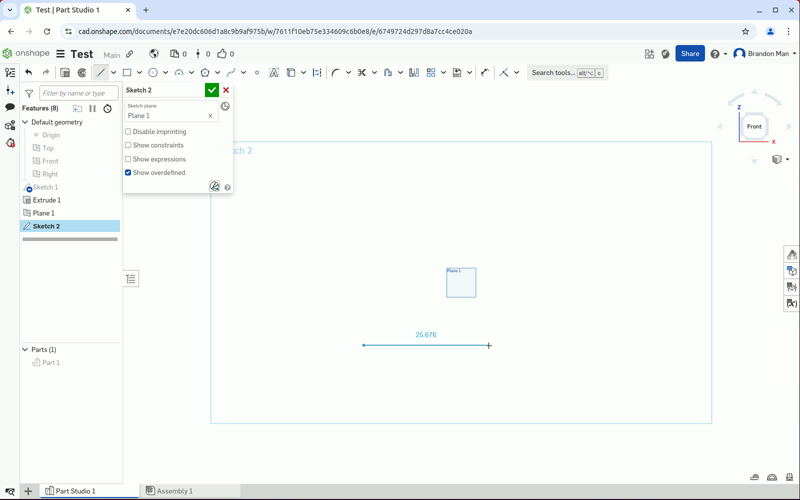
key_down(shift)
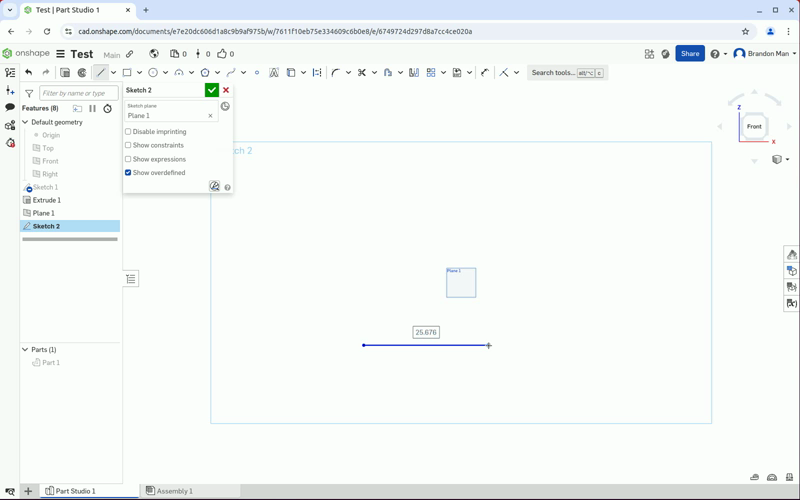
mouse_move(488, 203)
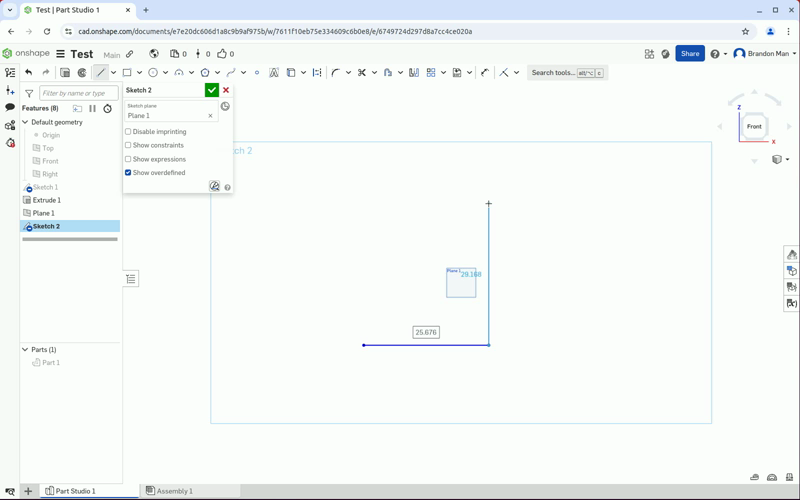
click(488, 203)
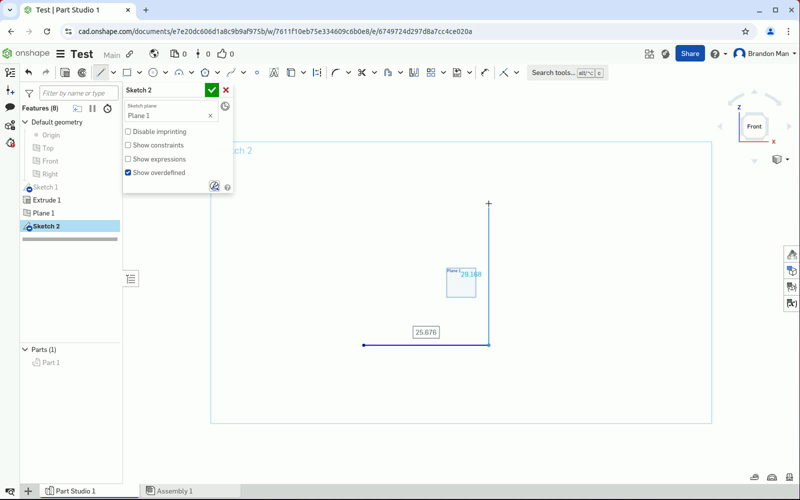
key_up(shift)
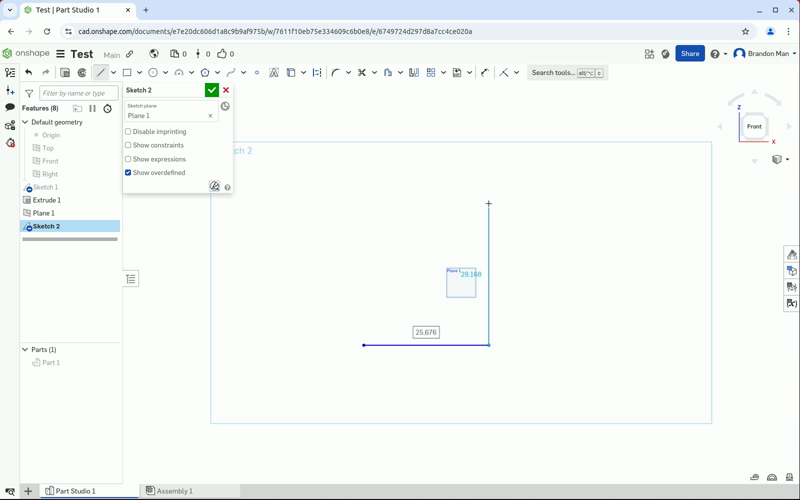
key_down(shift)
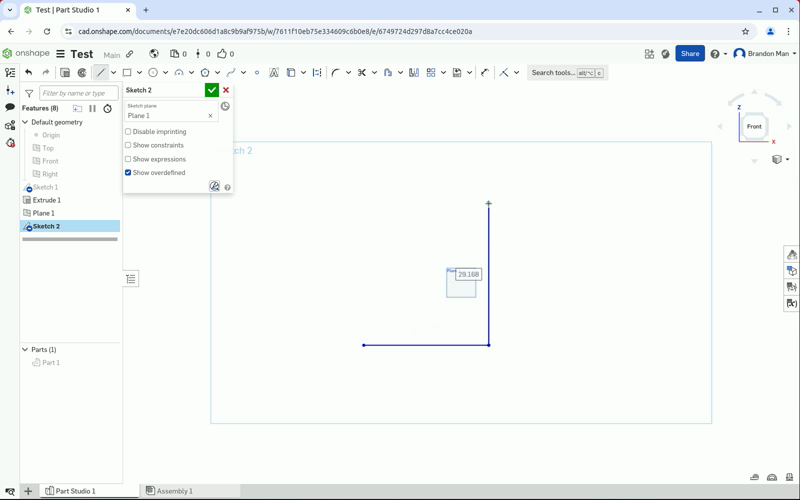
mouse_move(363, 203)
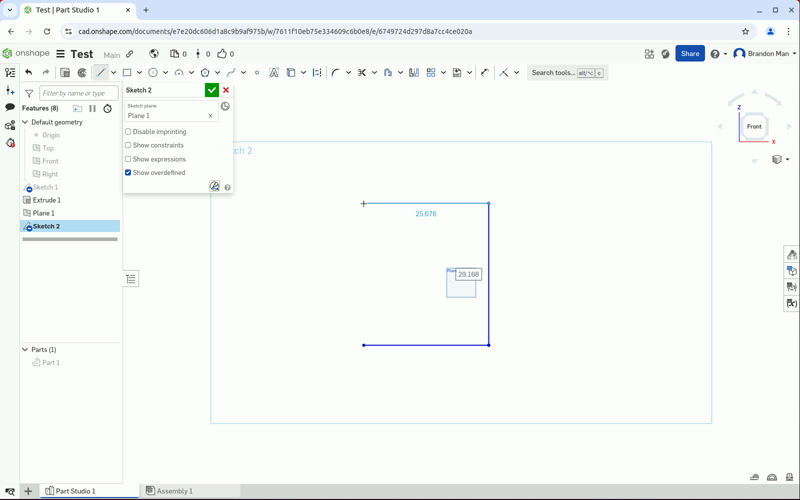
click(363, 203)
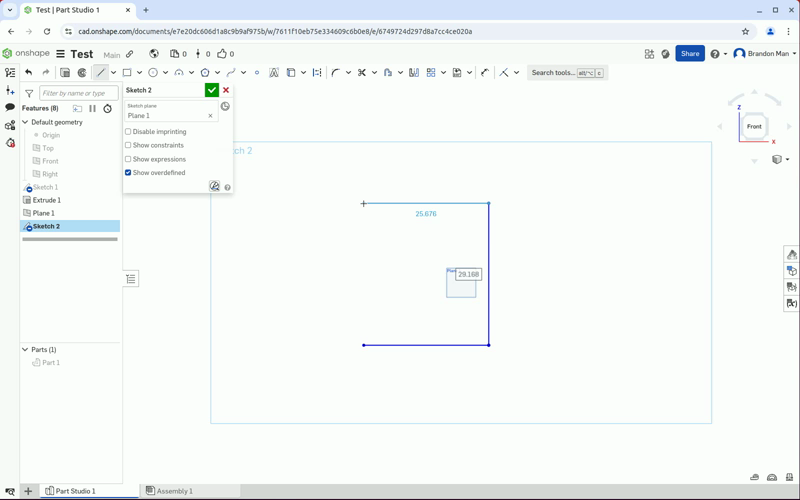
key_up(shift)
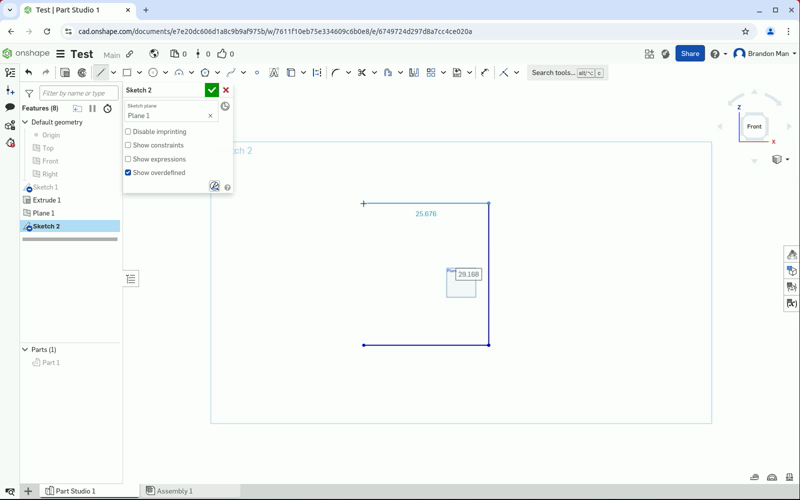
key_down(shift)
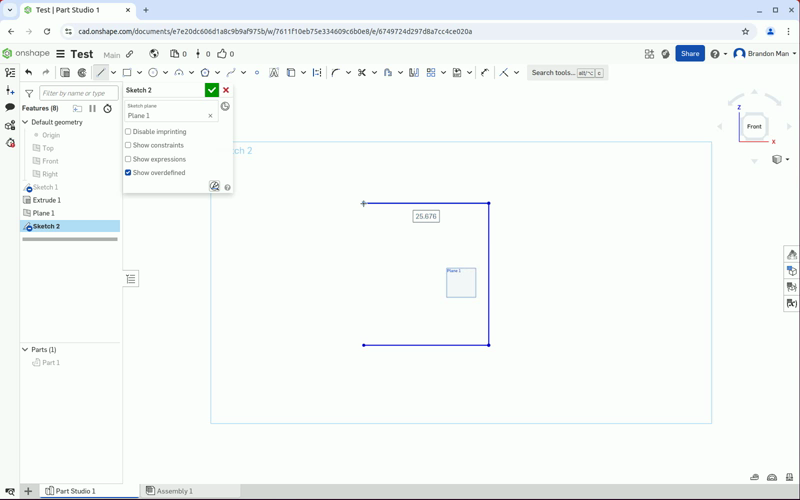
mouse_move(363, 345)
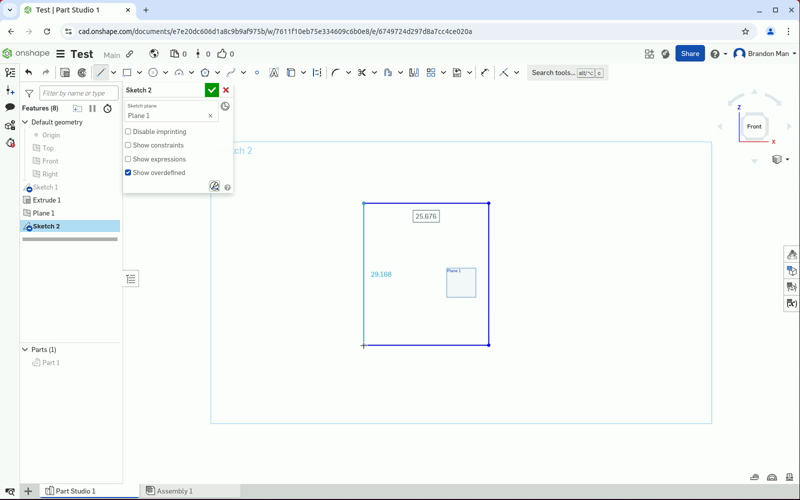
key_up(shift)
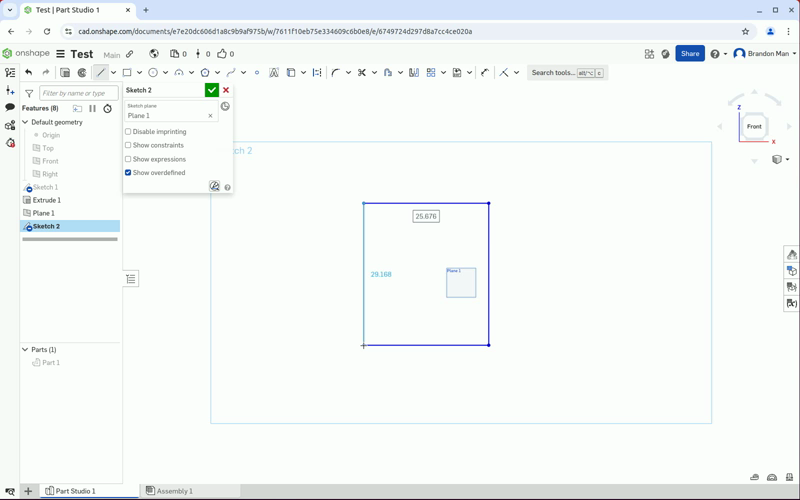
click(363, 345)
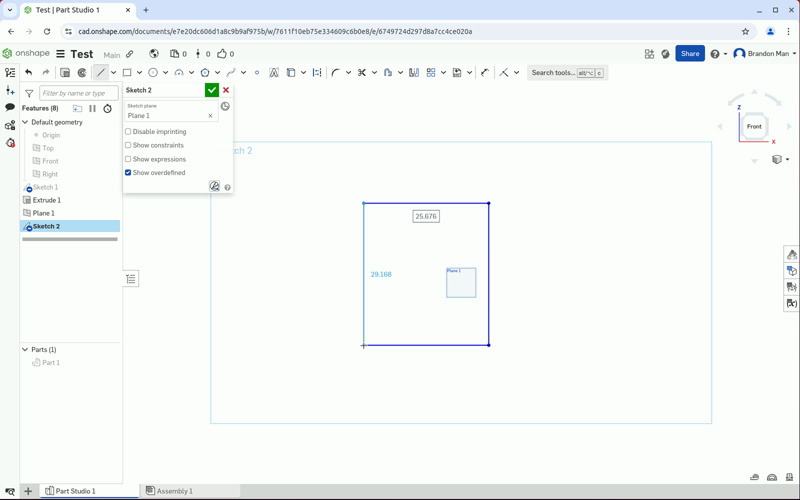
key(esc)
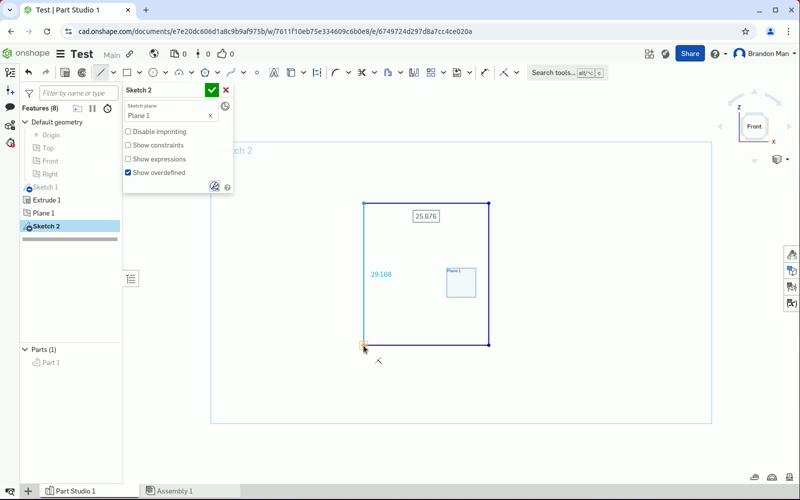
mouse_move(452, 218)
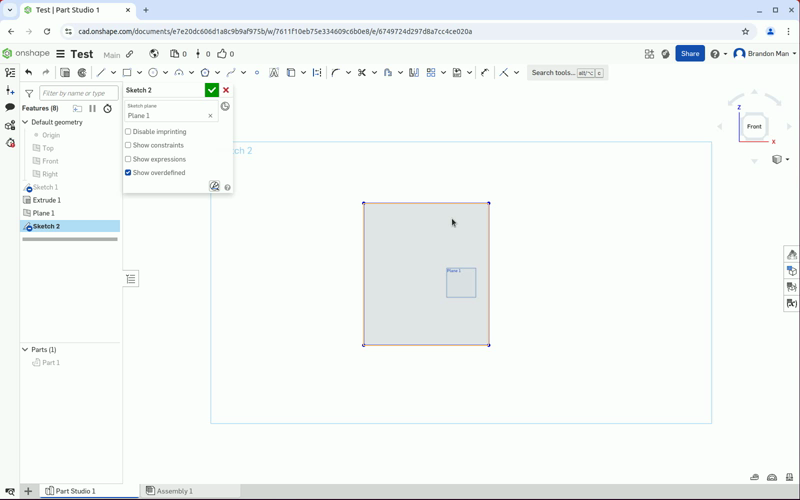
click(452, 218)
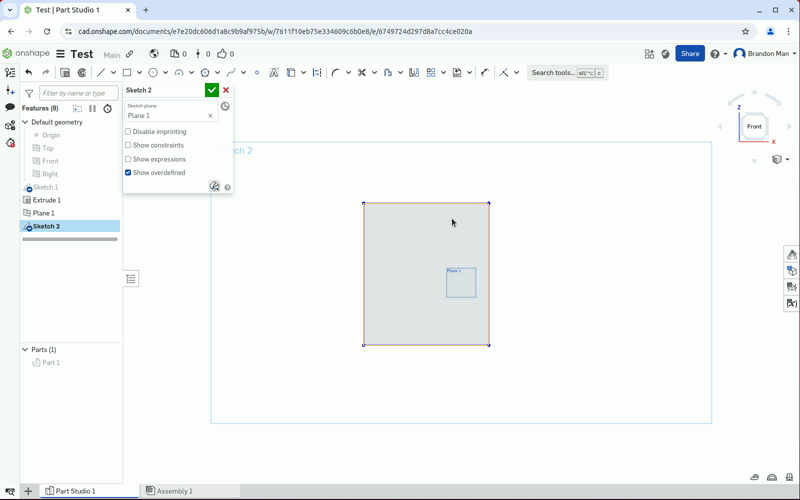
mouse_move(73, 352)
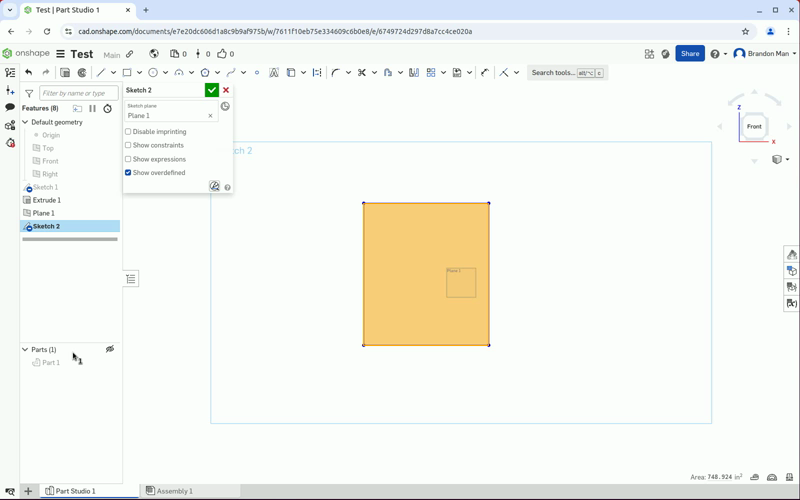
key(shift+y)
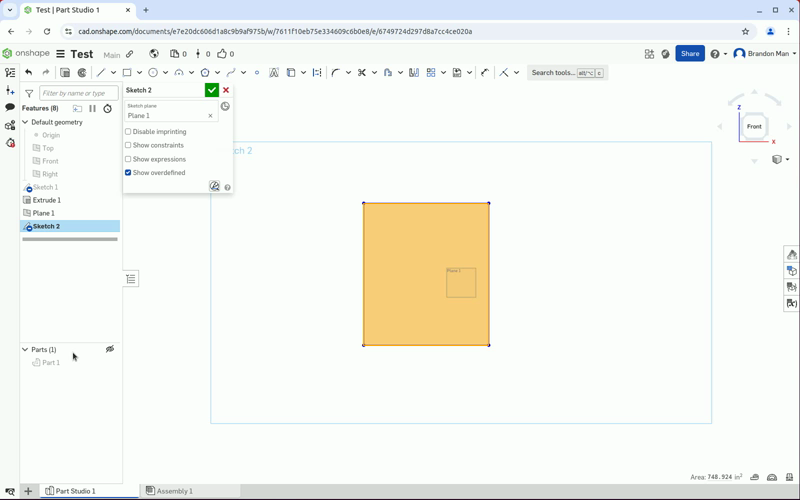
key(shift+e)
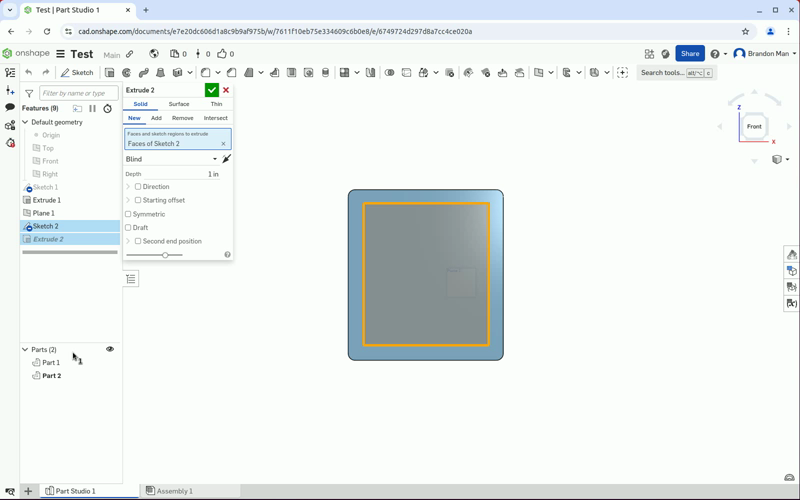
mouse_move(143, 106)
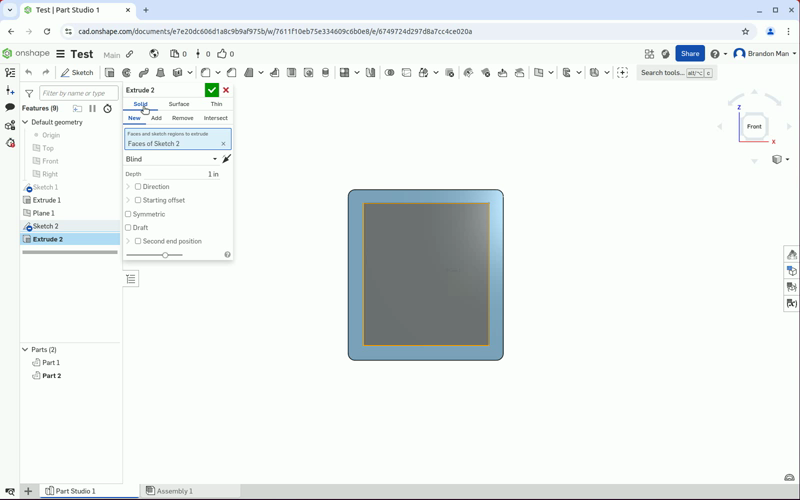
click(143, 106)
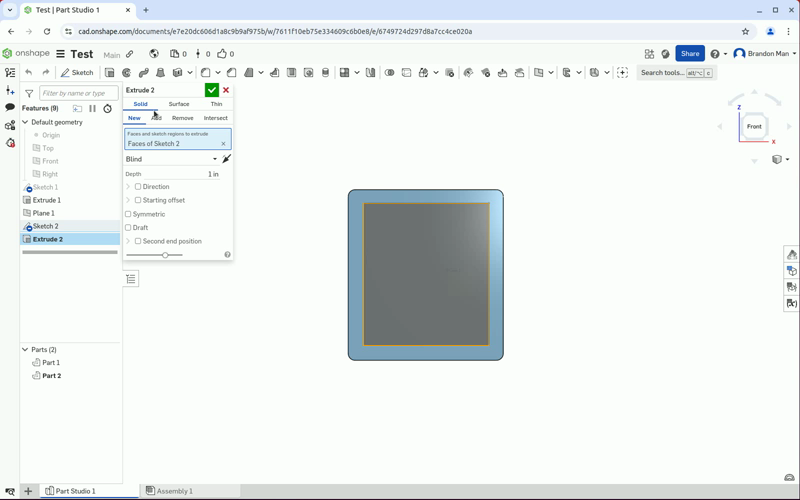
mouse_move(186, 120)
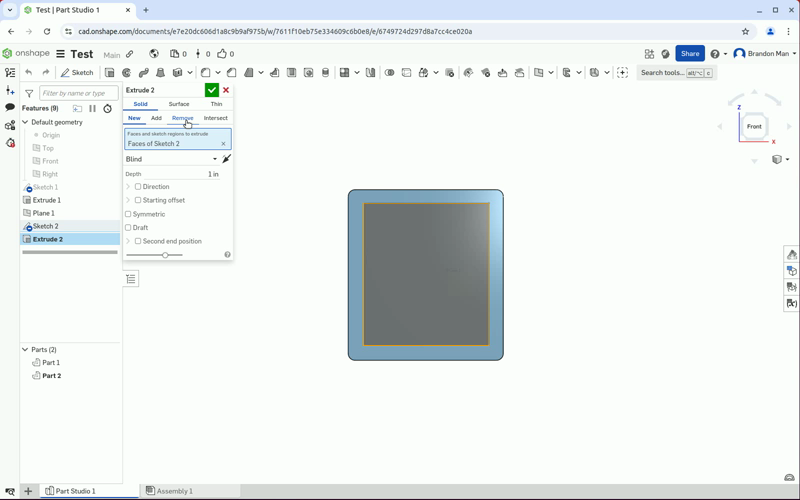
click(186, 120)
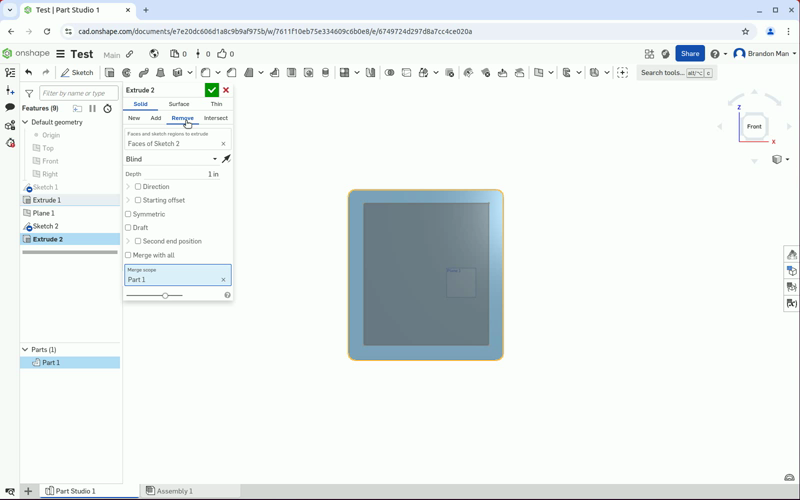
key(tab, 4)
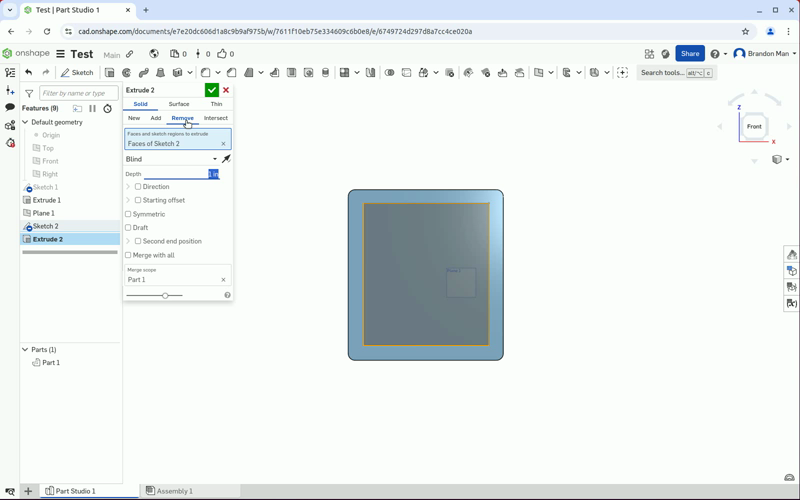
text(12.758)
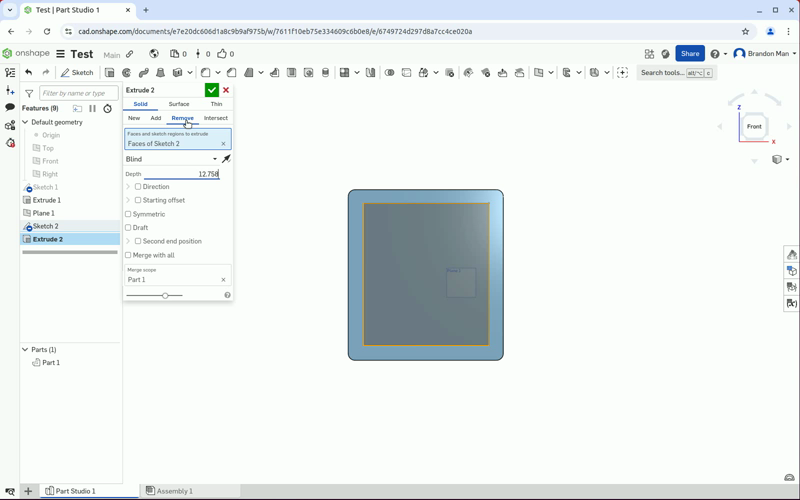
key(tab, 6)
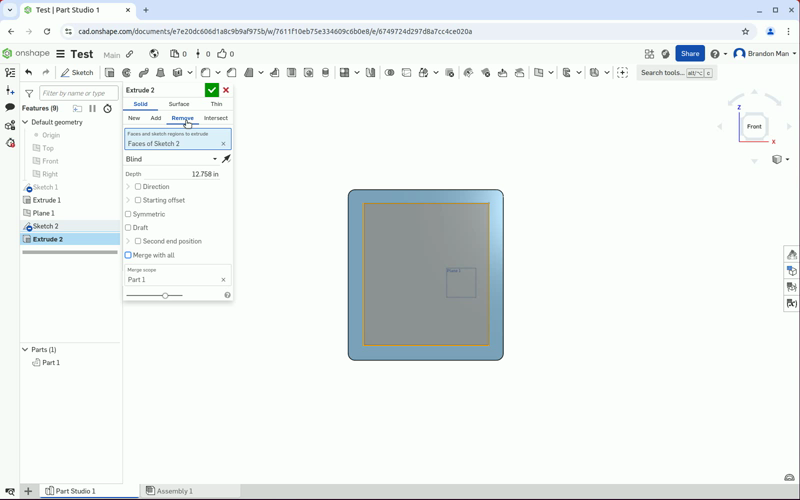
key(space)
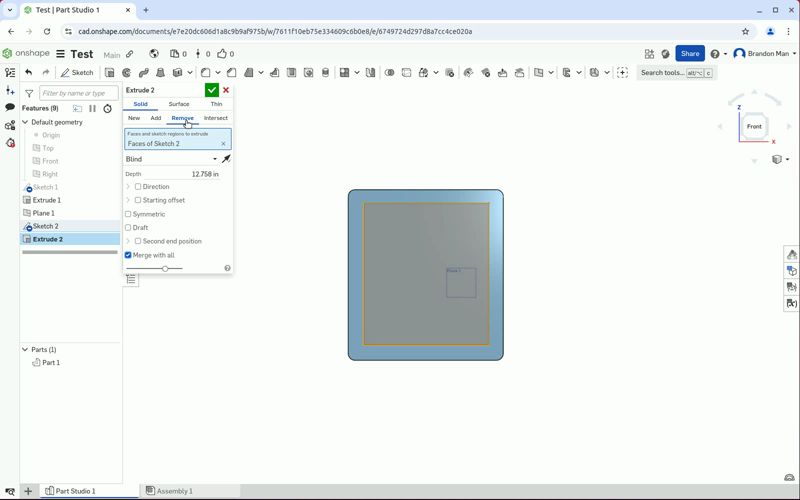
key(enter)
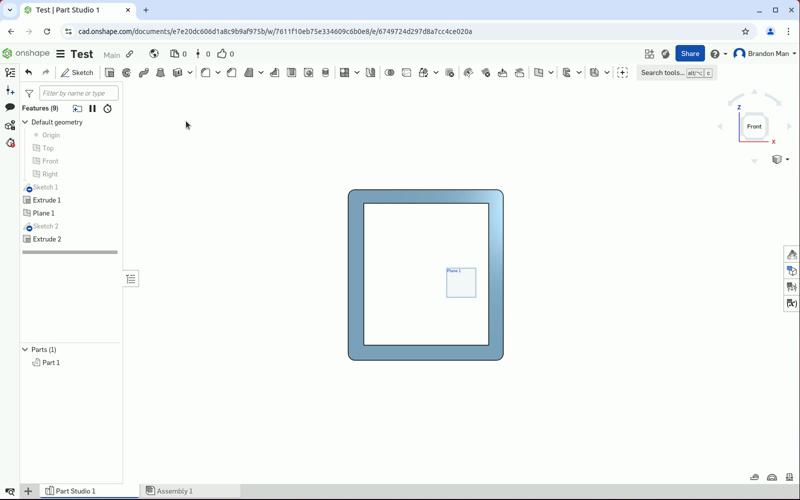
key(shift+h)
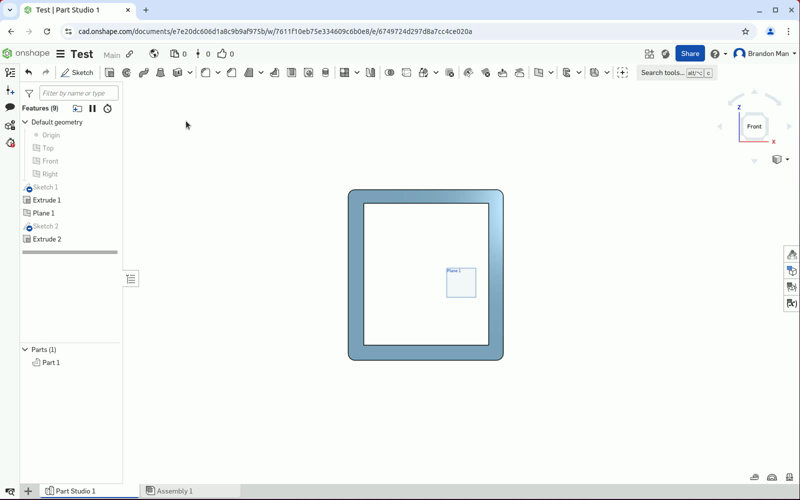
key(shift+h)
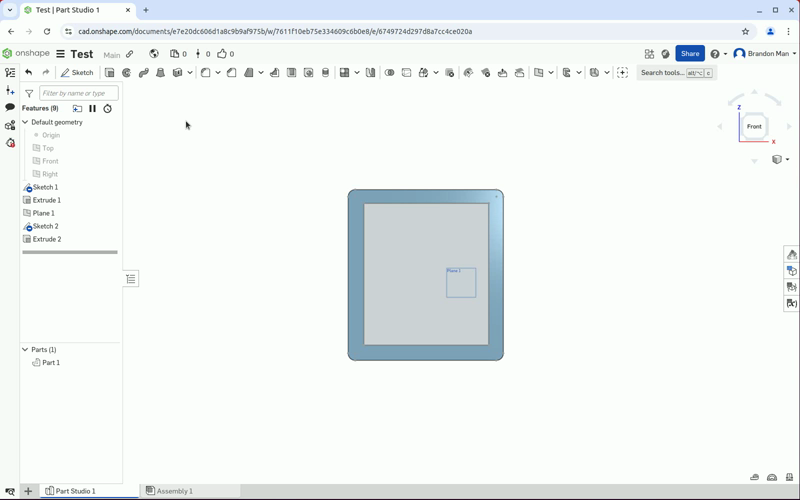
key(shift+7)
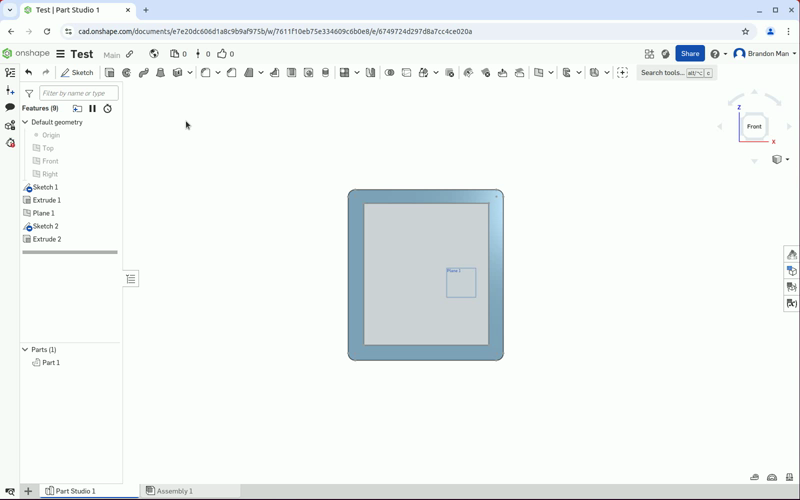
key(left, 2)
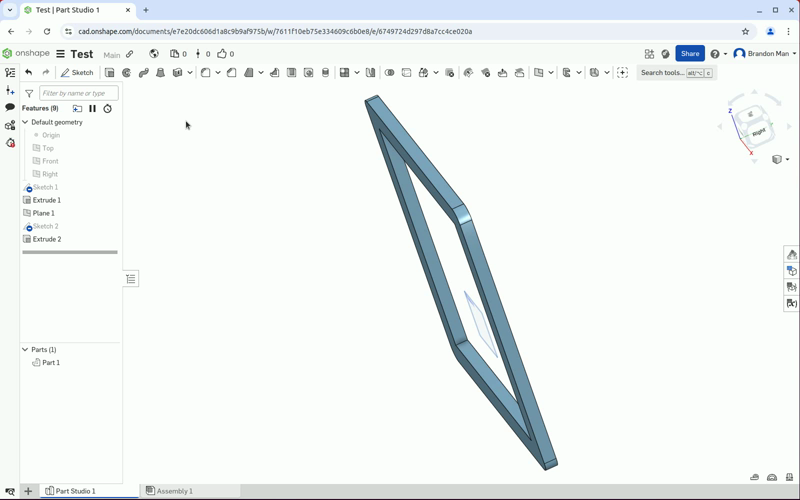
key(down, 2)
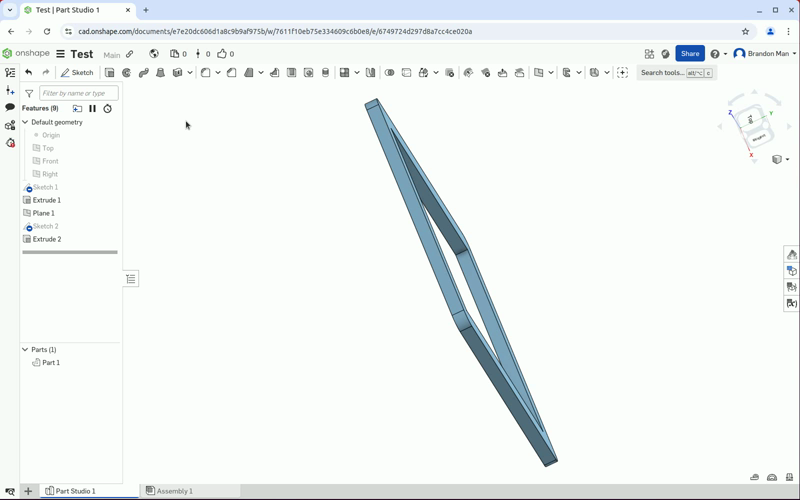
key(up, 2)
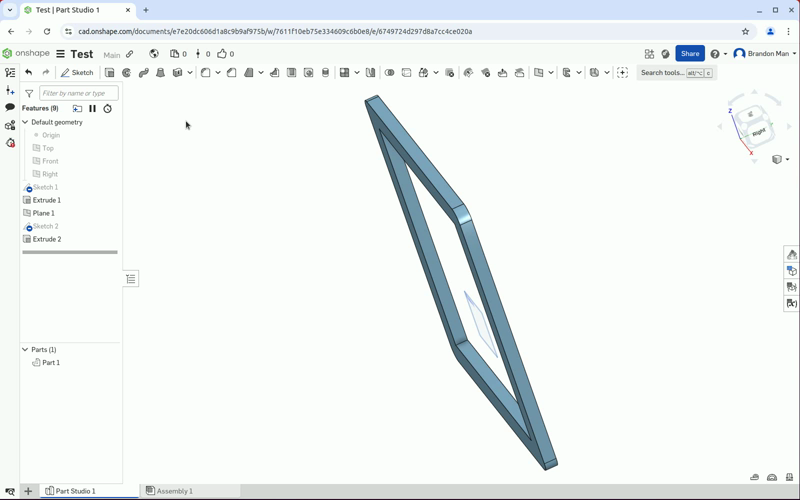
key(right, 2)
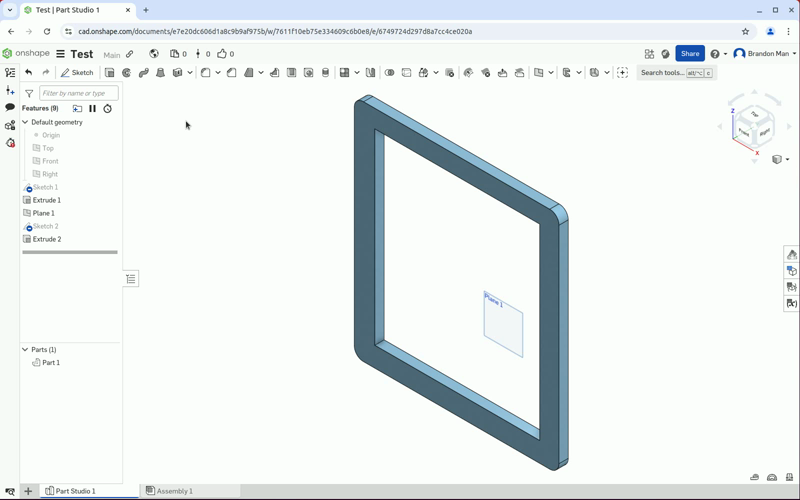
mouse_move(73, 189)
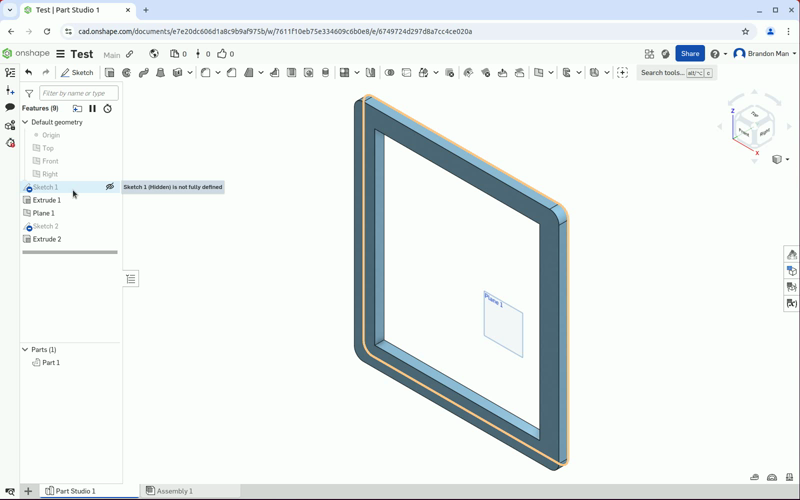
click(73, 189)